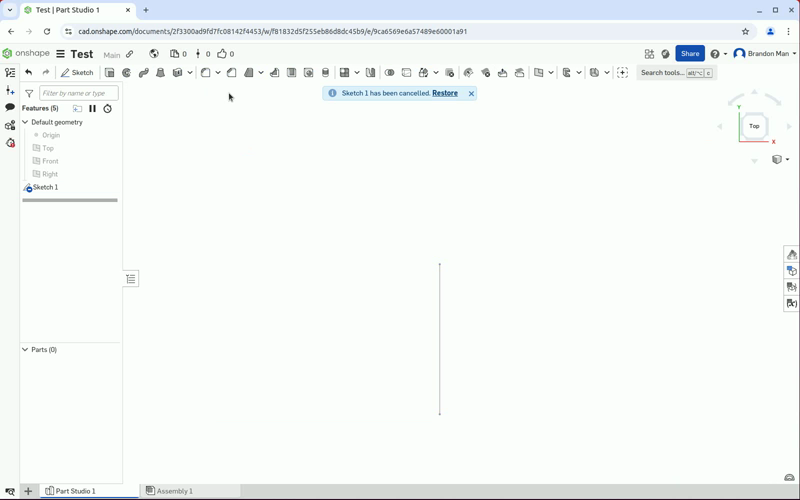
key(shift+h)
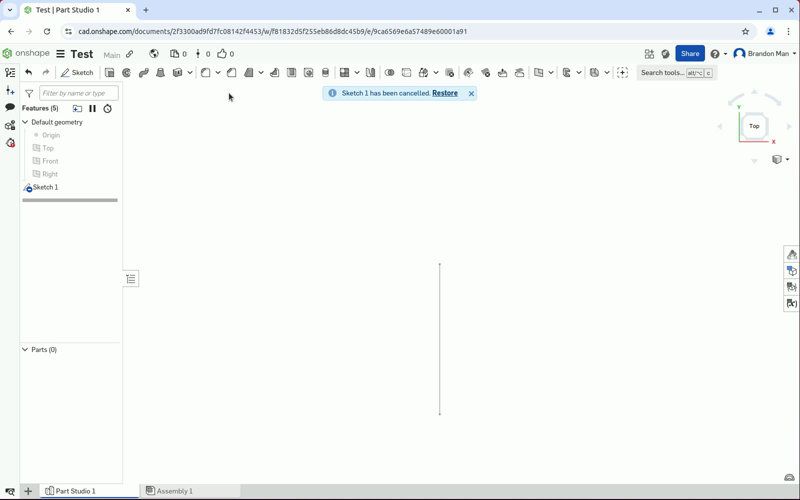
key(shift+s)
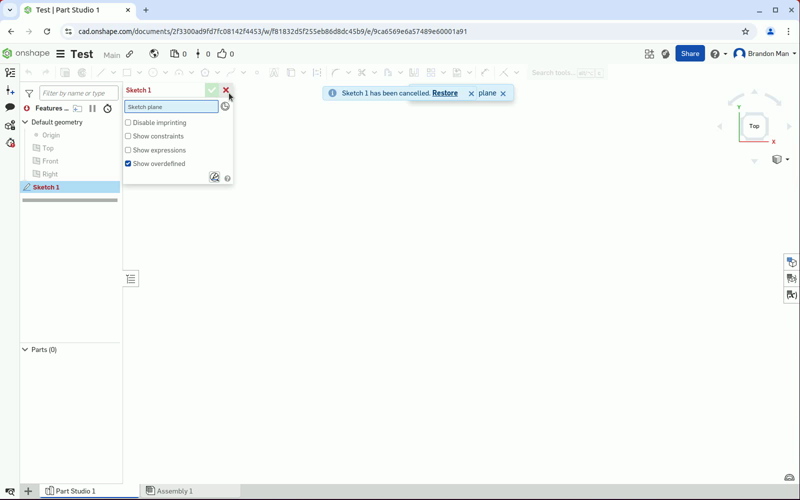
mouse_move(73, 150)
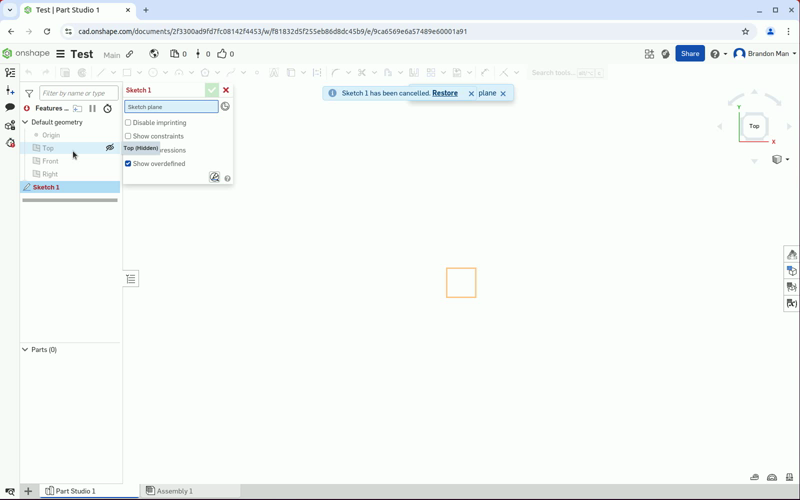
click(73, 150)
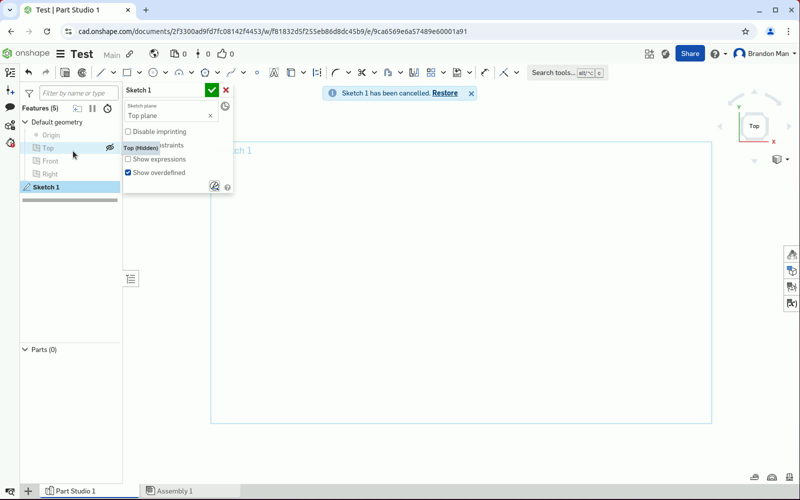
mouse_move(73, 352)
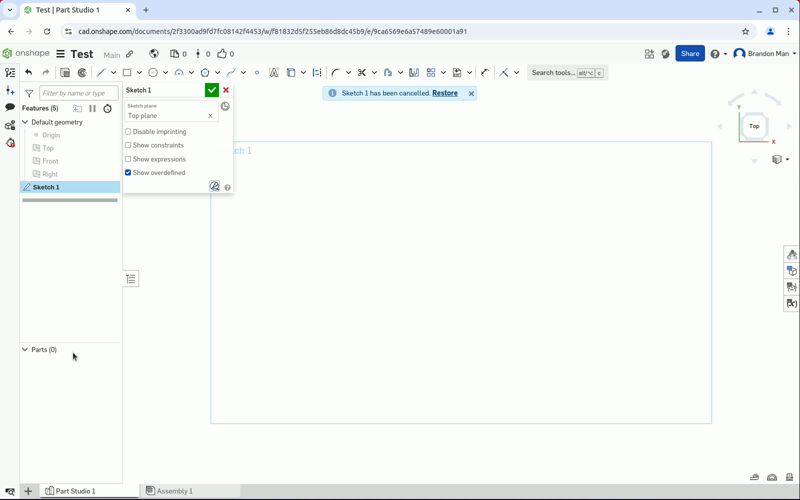
key(y)
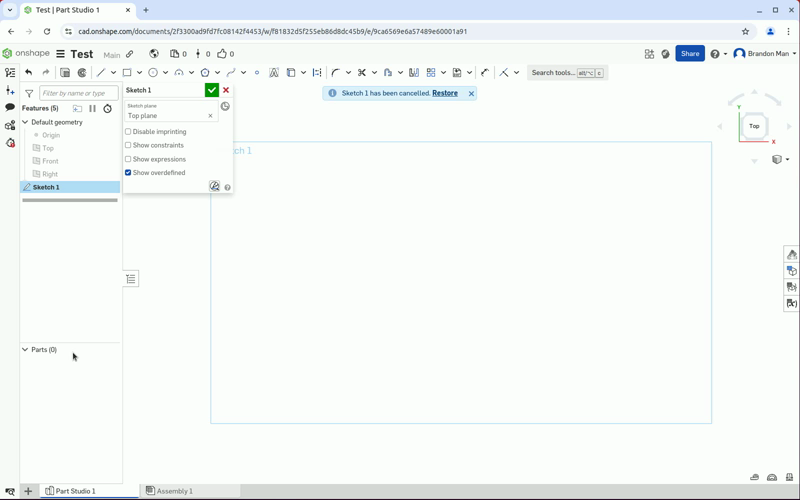
key(c)
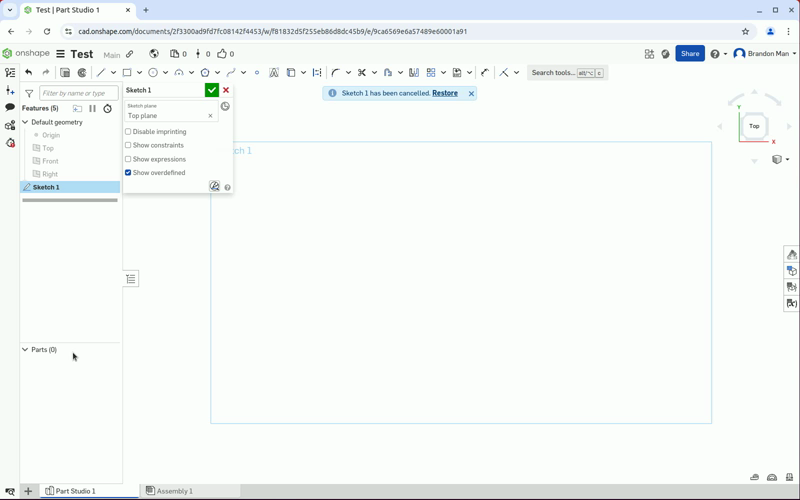
key_down(shift)
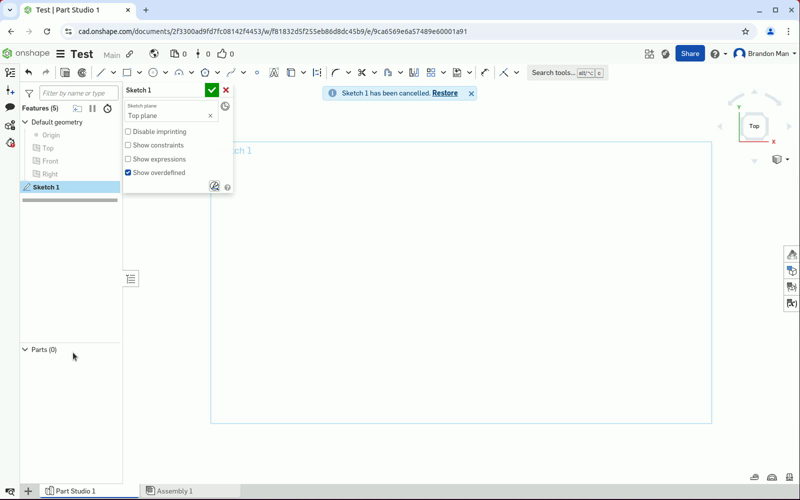
mouse_move(460, 282)
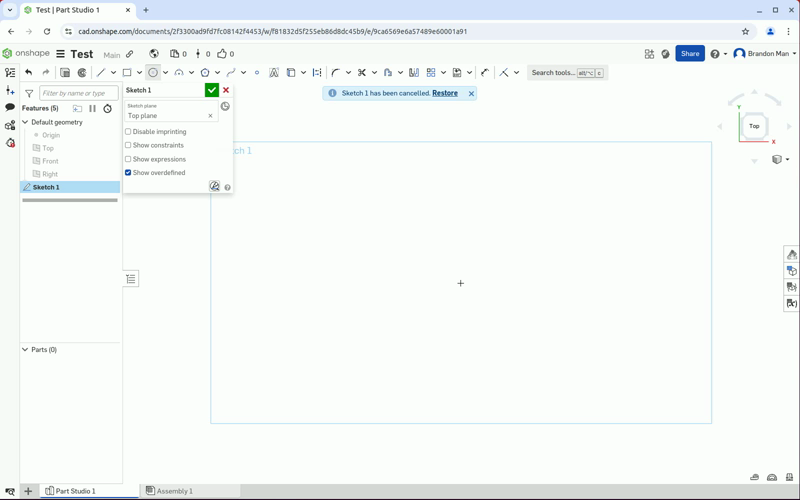
click(460, 282)
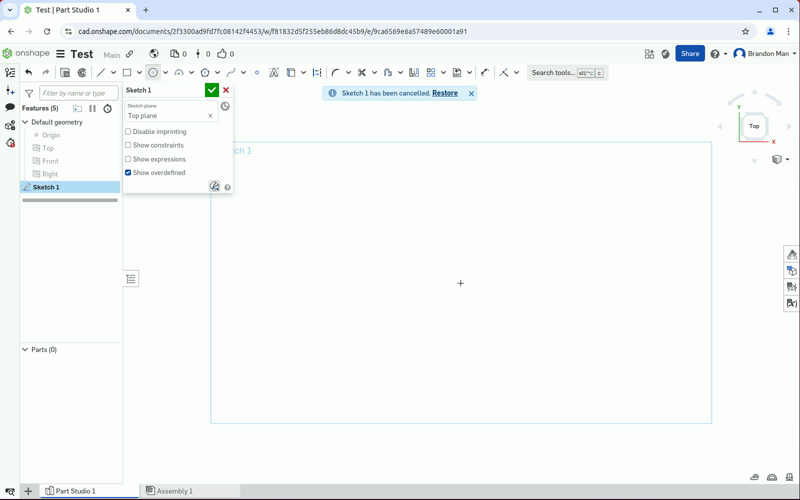
key_up(shift)
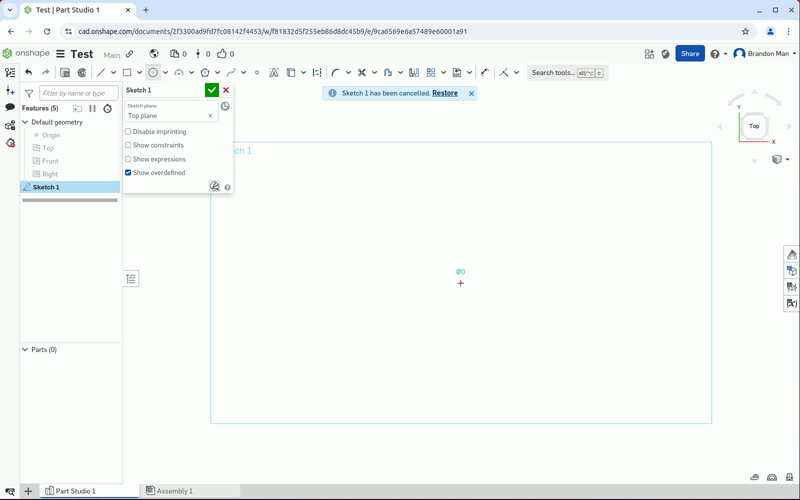
mouse_move(481, 282)
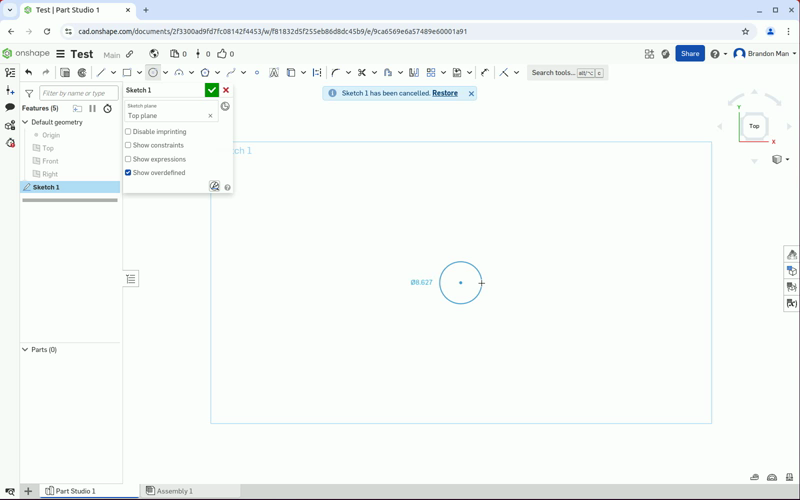
click(481, 282)
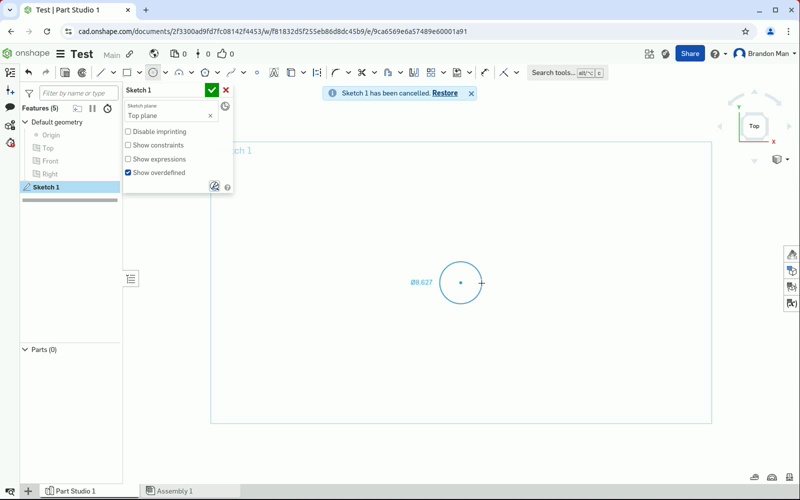
key(esc)
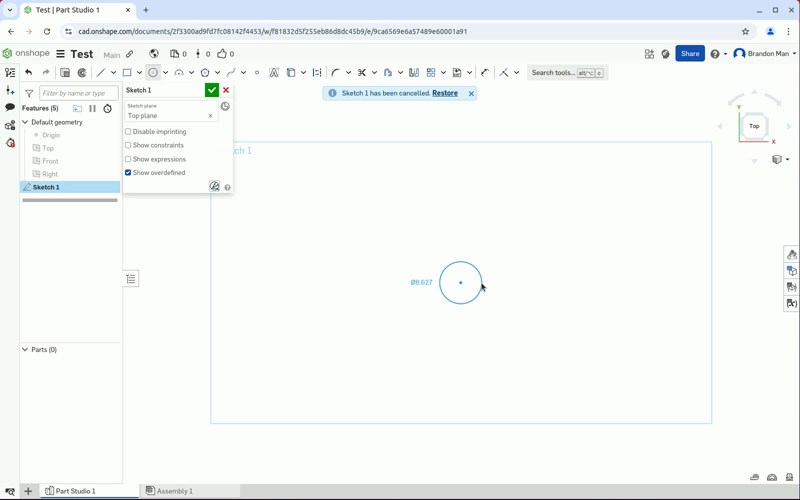
mouse_move(463, 294)
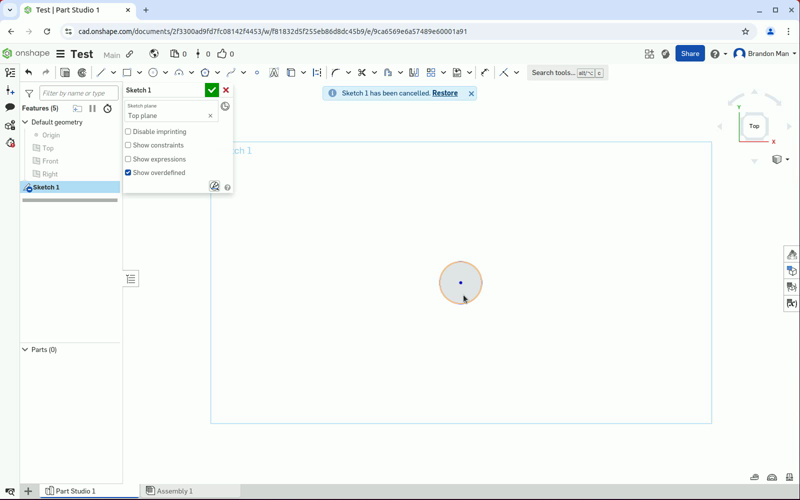
scroll(6)
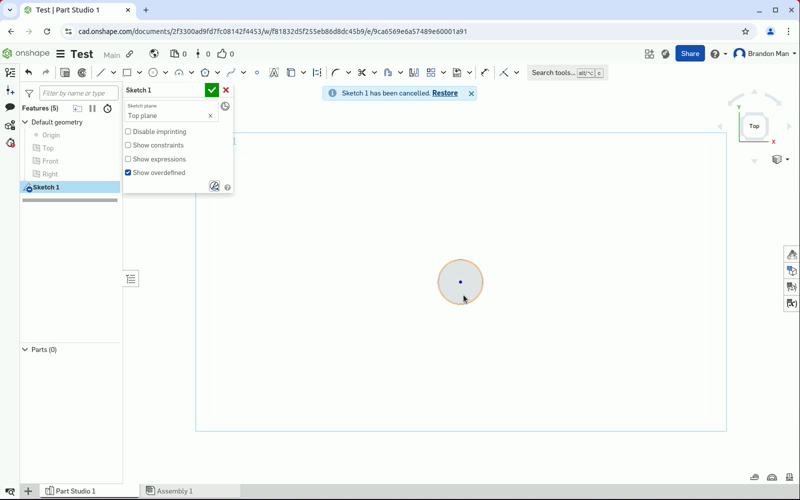
scroll(6)
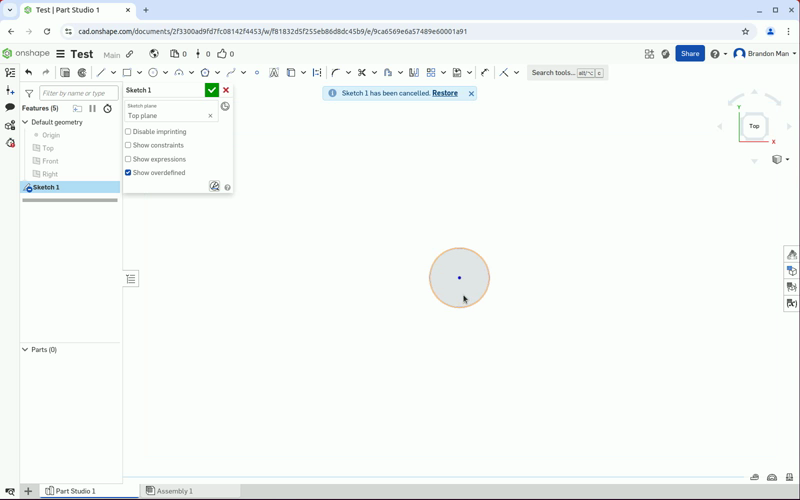
scroll(6)
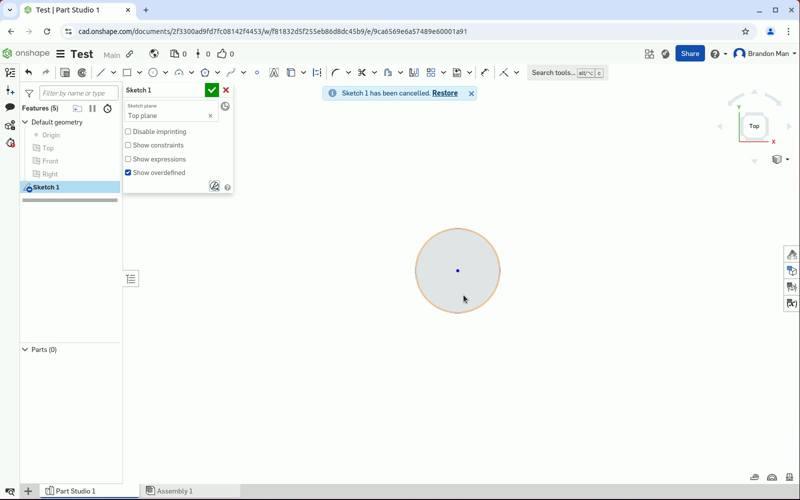
scroll(6)
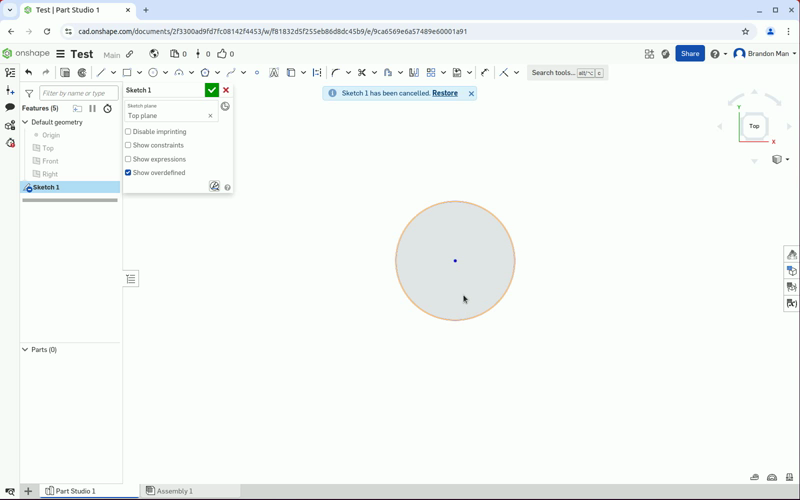
scroll(6)
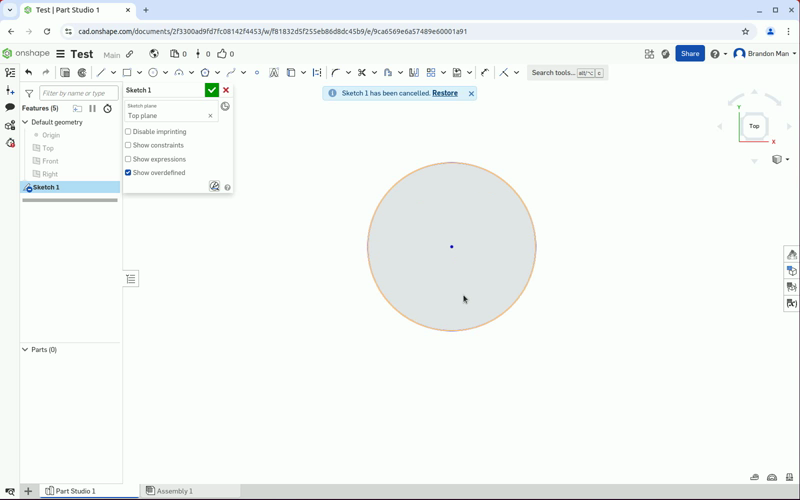
scroll(6)
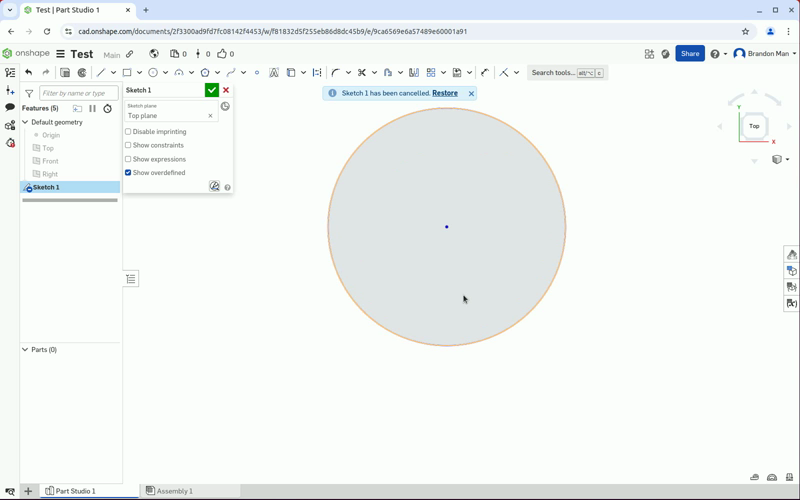
scroll(6)
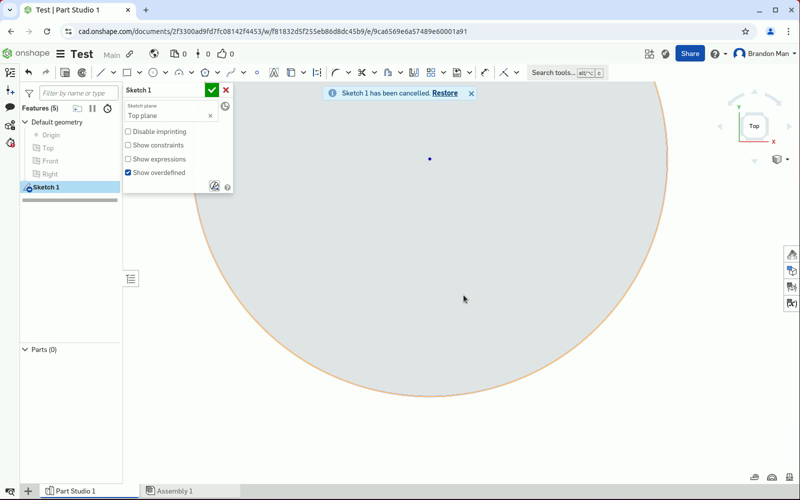
click(463, 294)
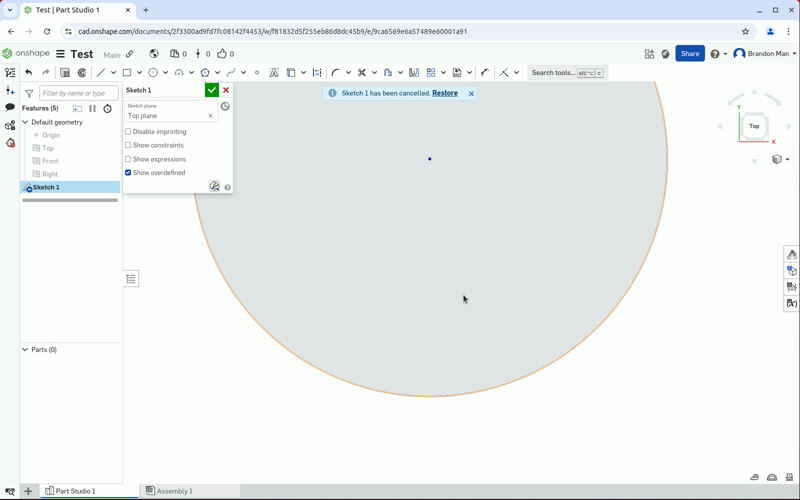
scroll(-6)
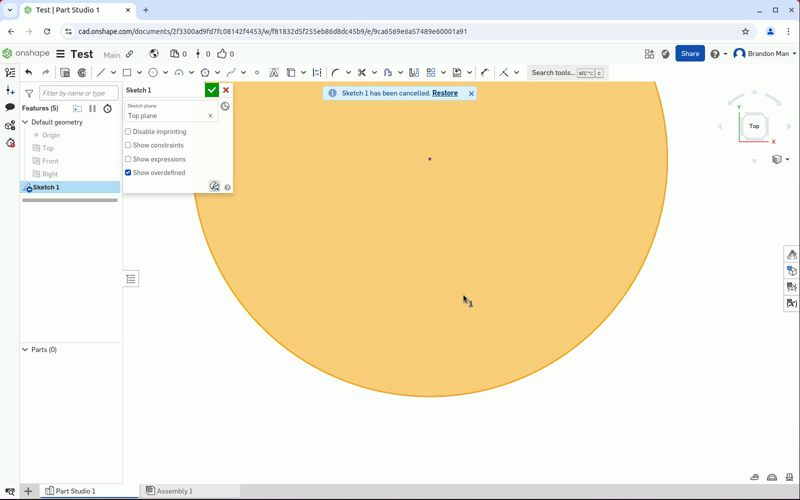
scroll(-6)
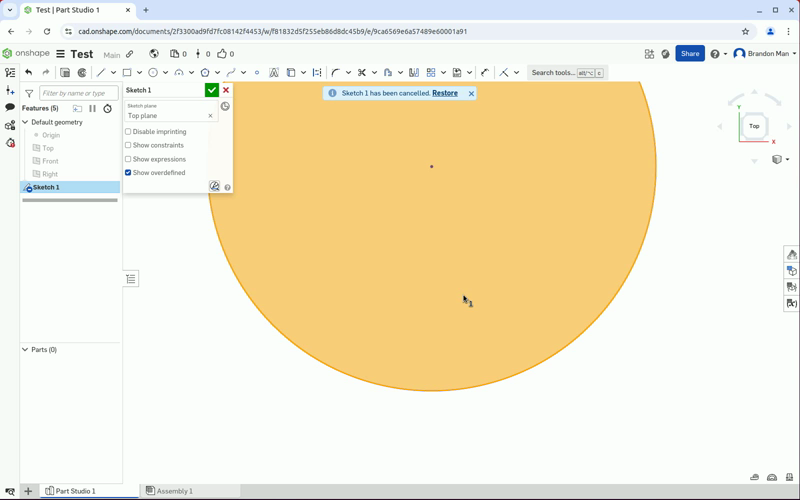
scroll(-6)
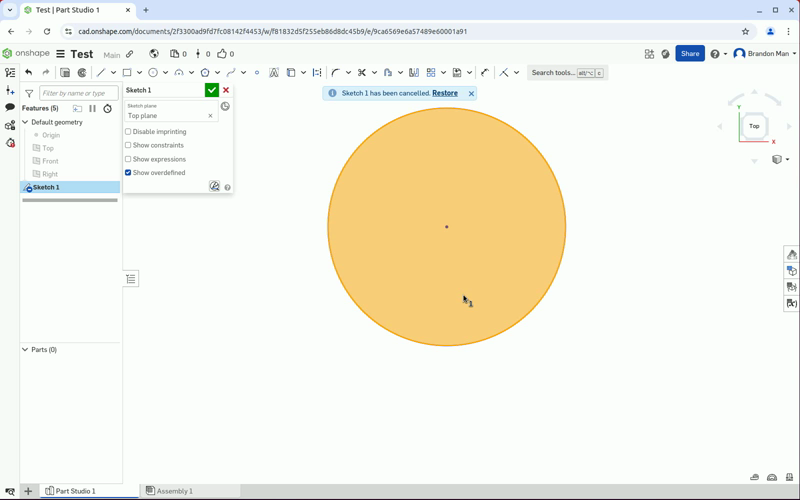
scroll(-6)
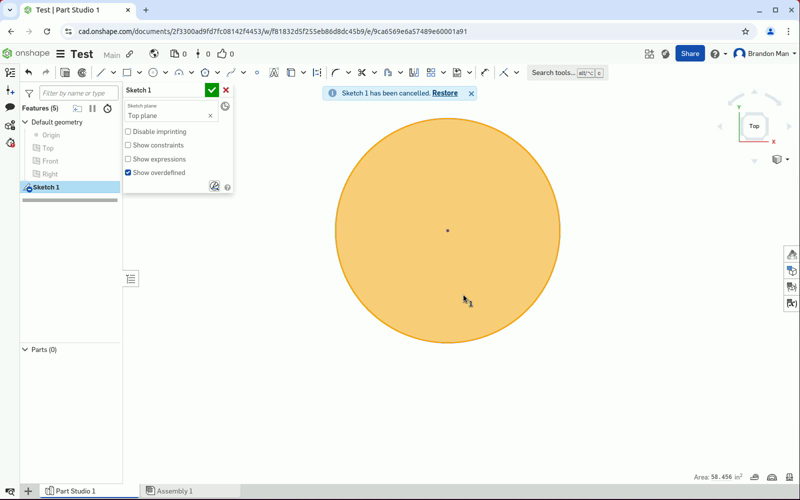
scroll(-6)
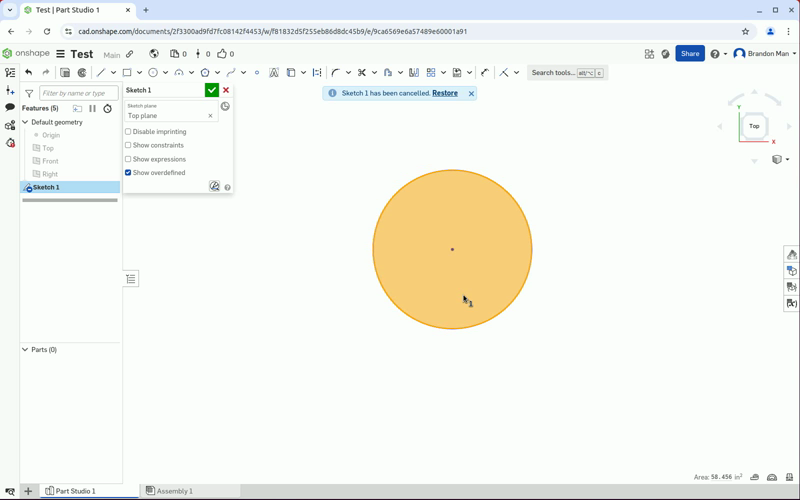
scroll(-6)
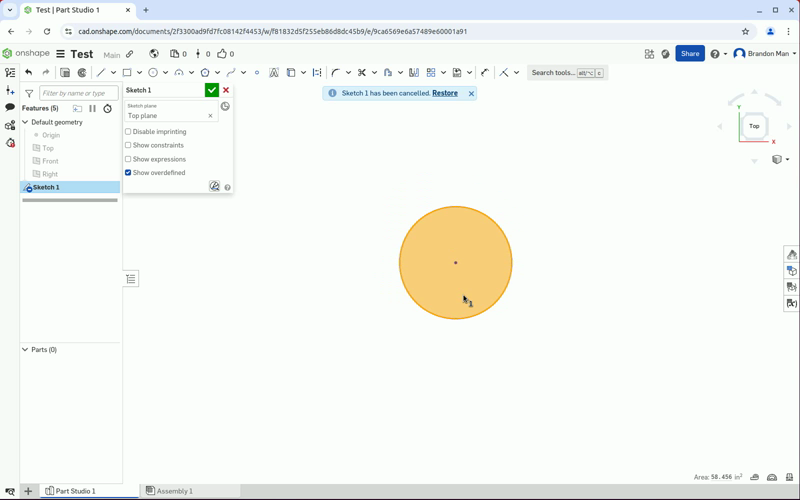
scroll(-6)
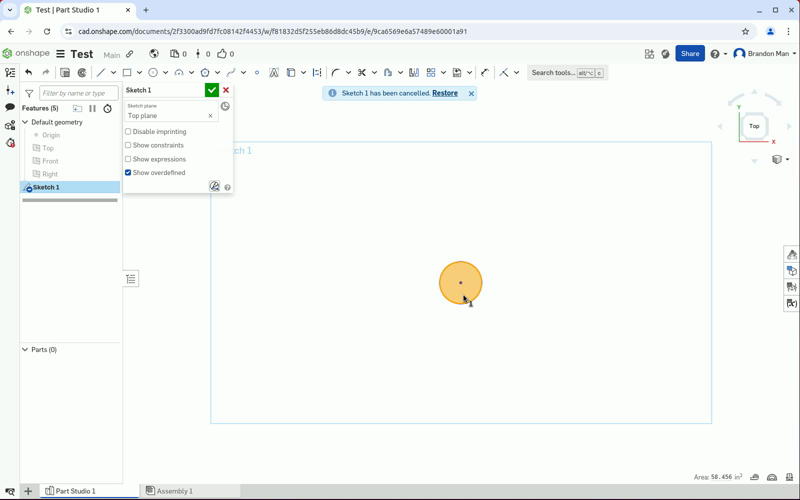
mouse_move(73, 352)
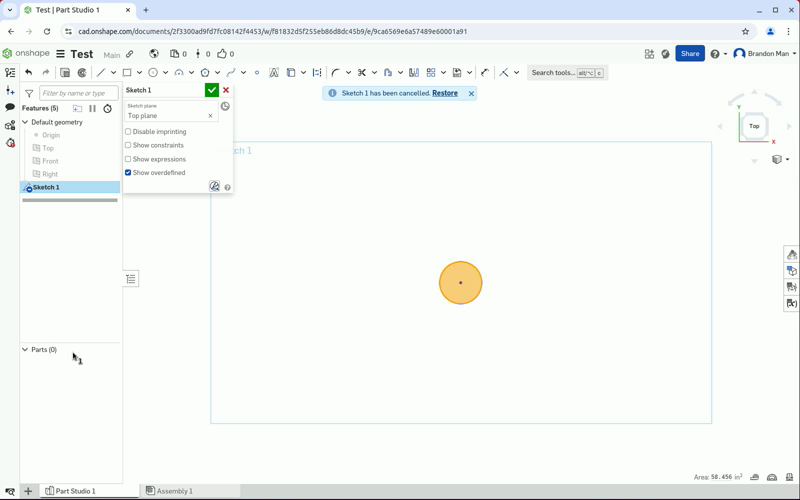
key(shift+y)
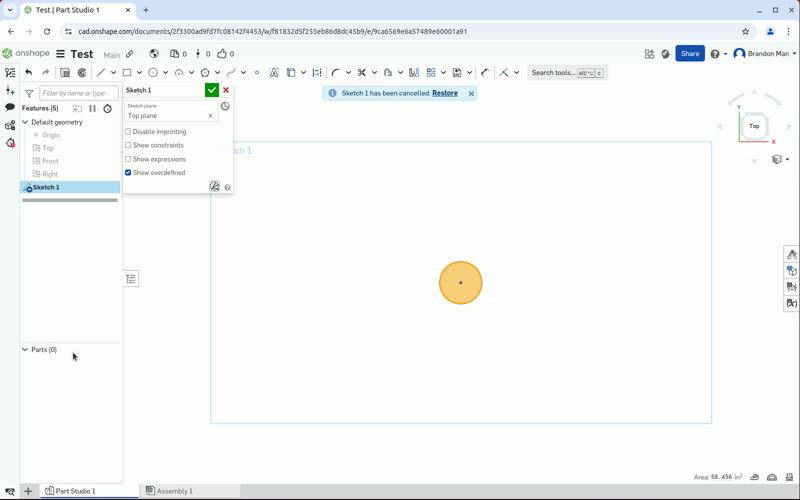
key(shift+e)
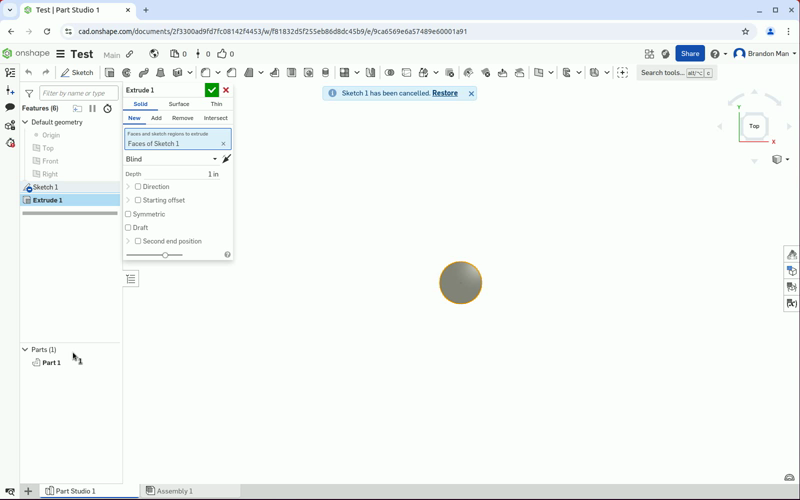
mouse_move(143, 106)
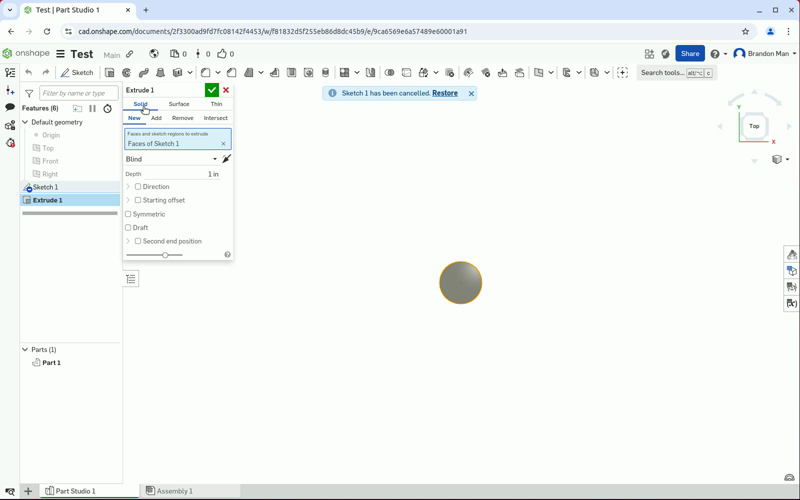
click(143, 106)
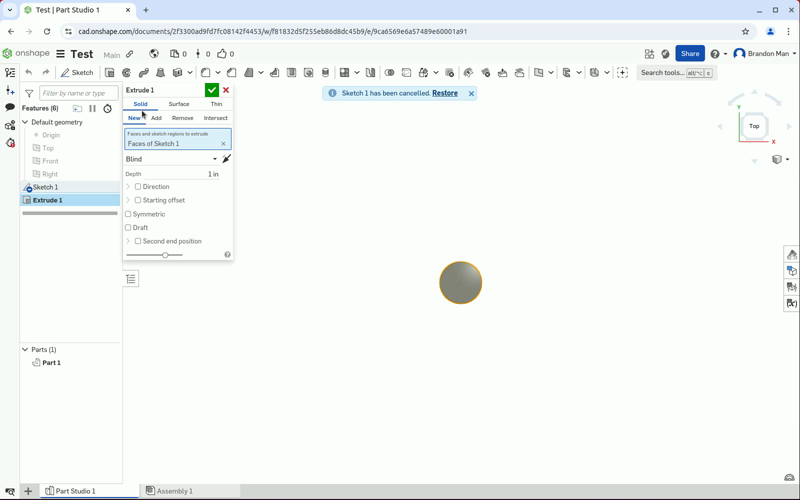
mouse_move(137, 120)
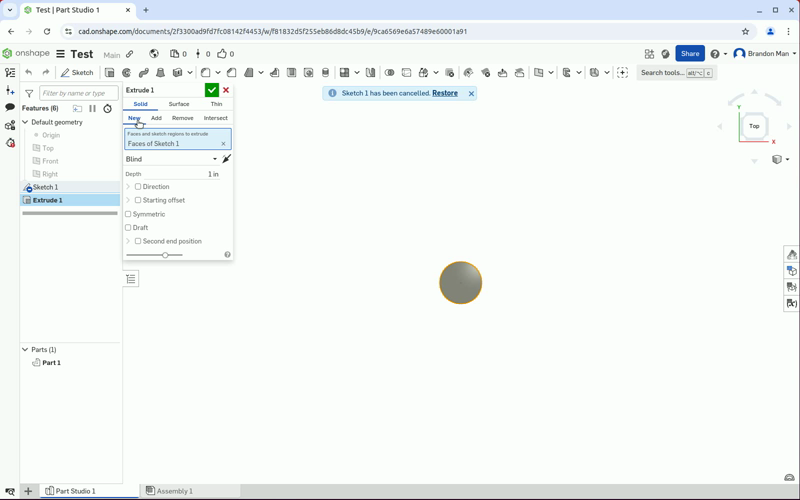
click(137, 120)
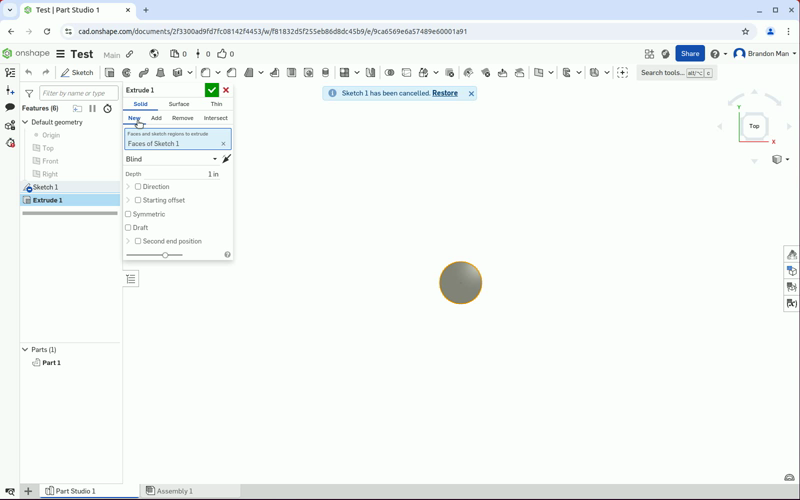
key(tab, 4)
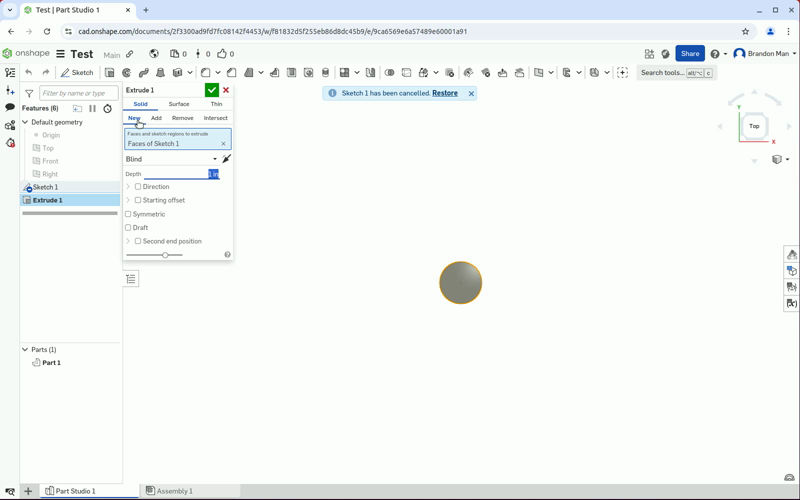
text(9.388)
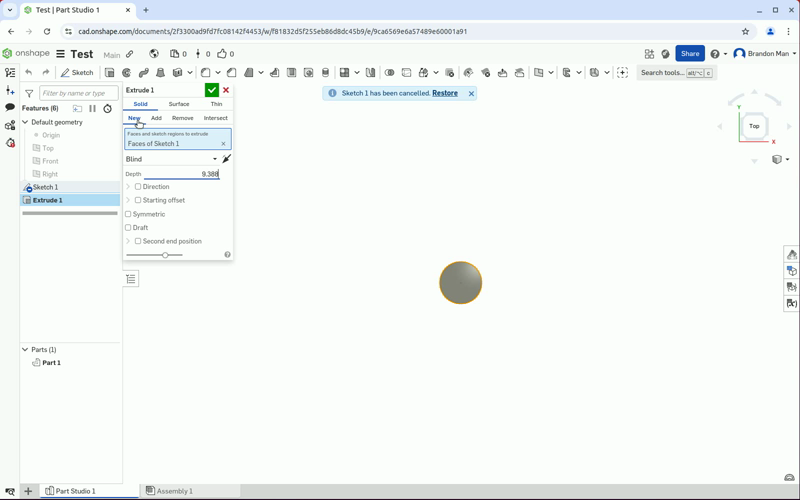
key(enter)
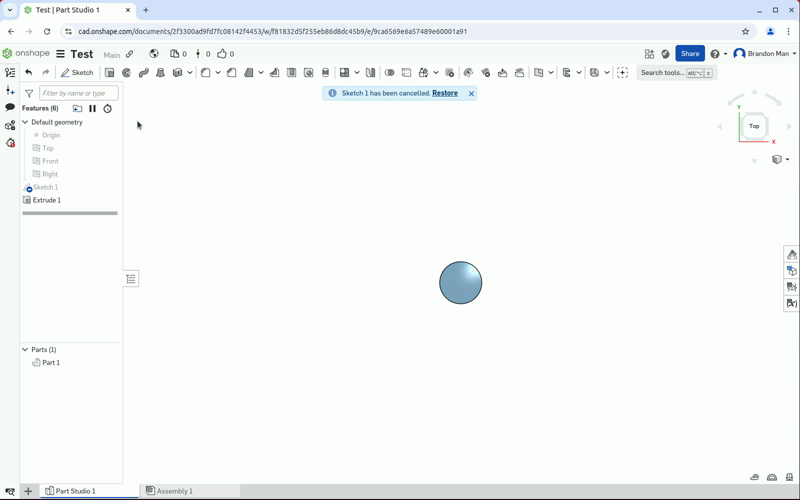
key(shift+h)
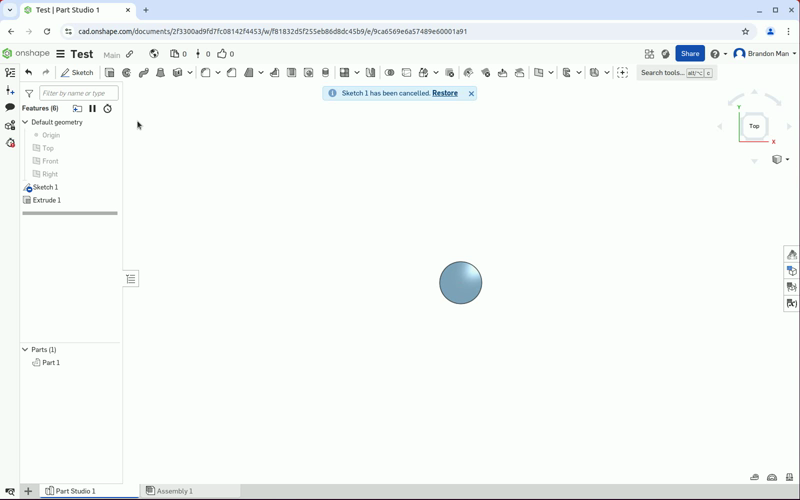
key(shift+h)
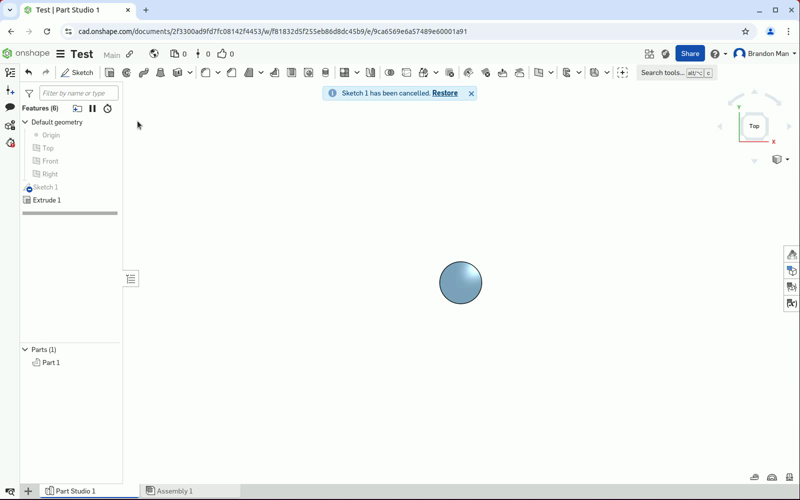
mouse_move(73, 189)
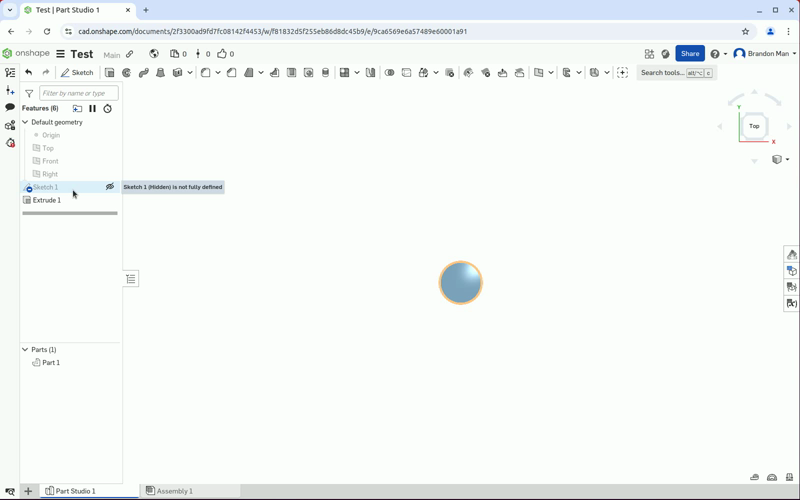
click(73, 189)
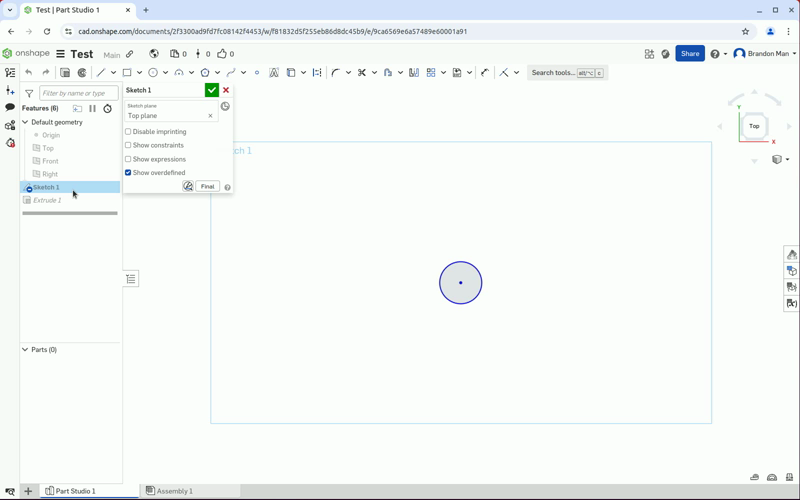
mouse_move(229, 92)
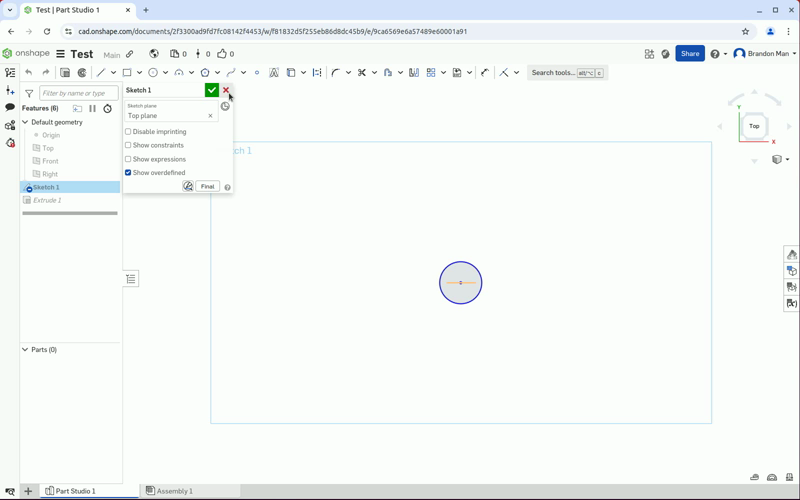
click(229, 92)
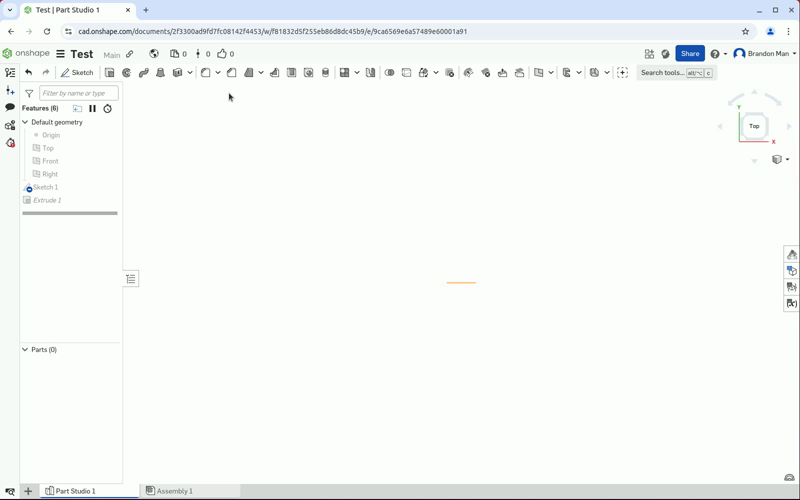
mouse_move(541, 75)
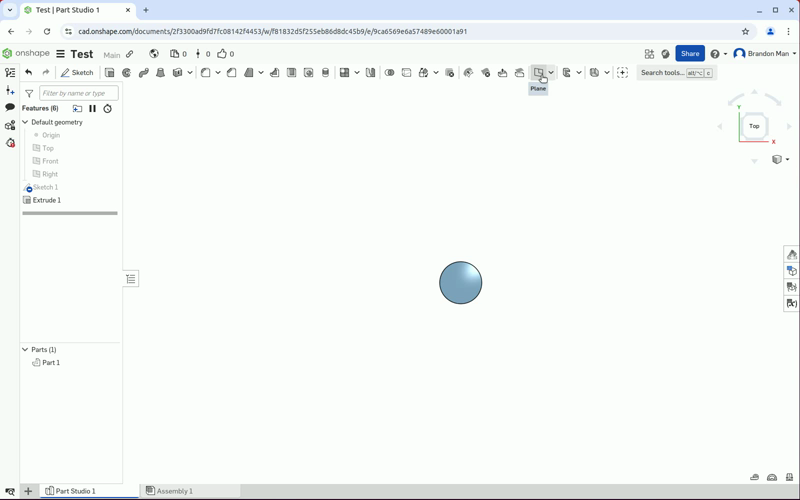
click(541, 75)
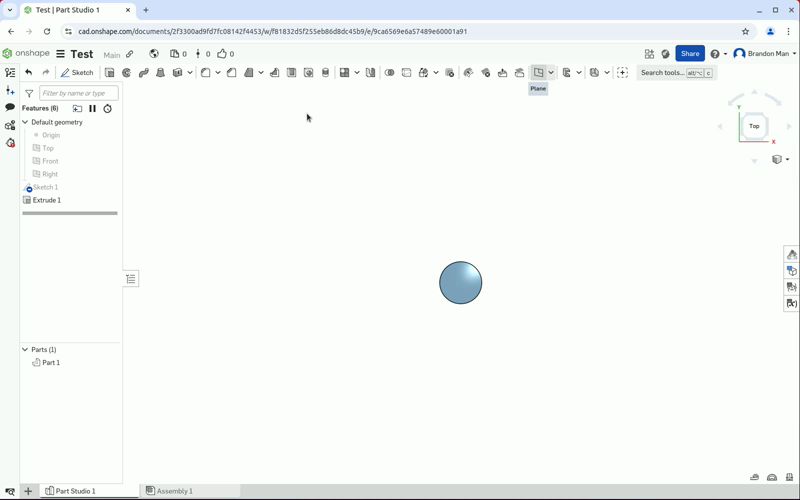
mouse_move(73, 150)
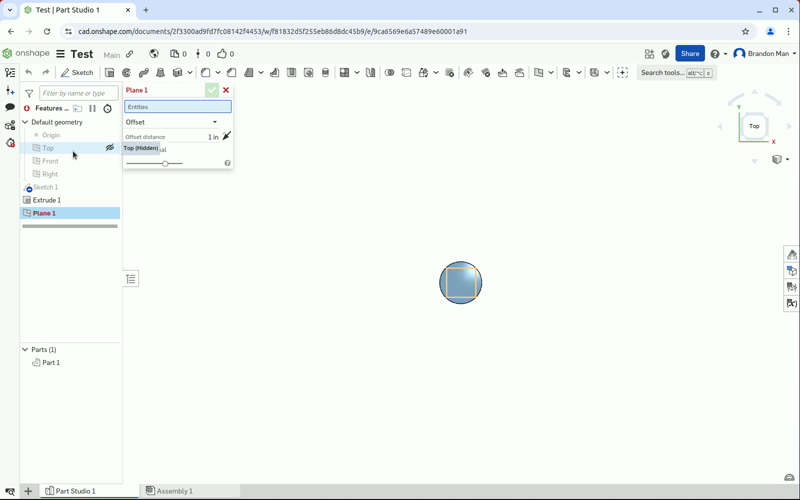
click(73, 150)
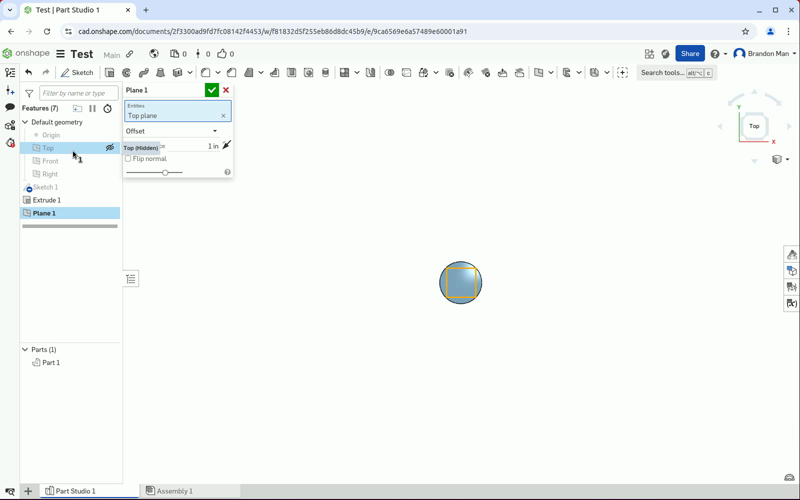
key(tab, 2)
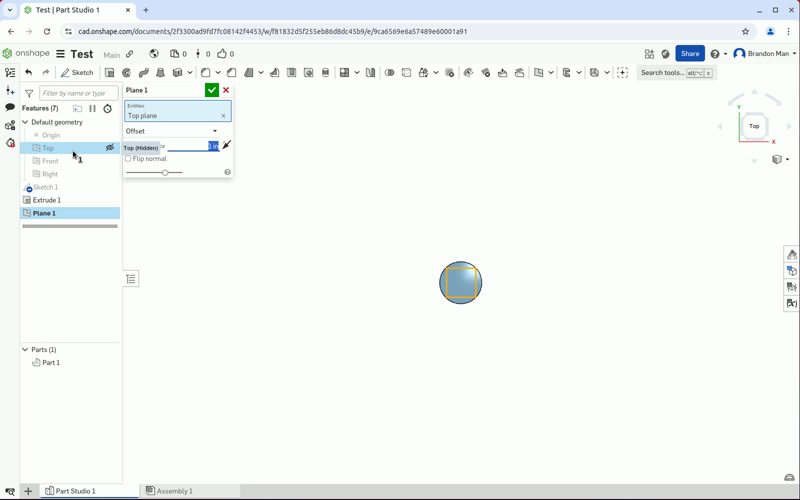
text(9.397)
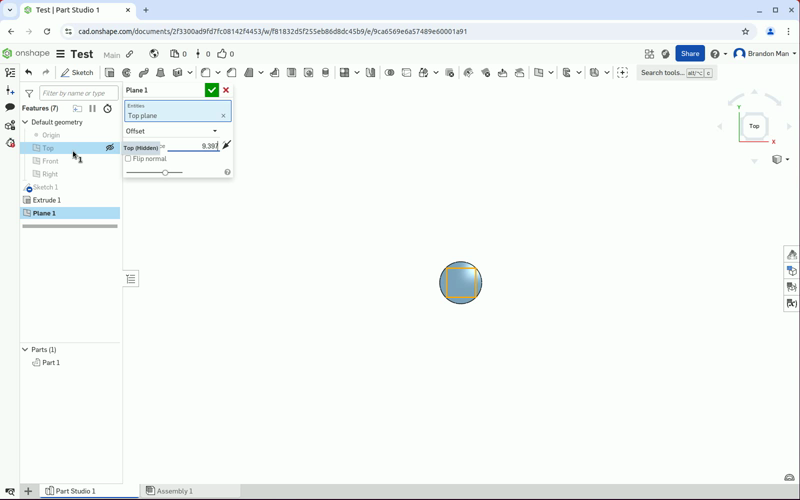
key(enter, 2)
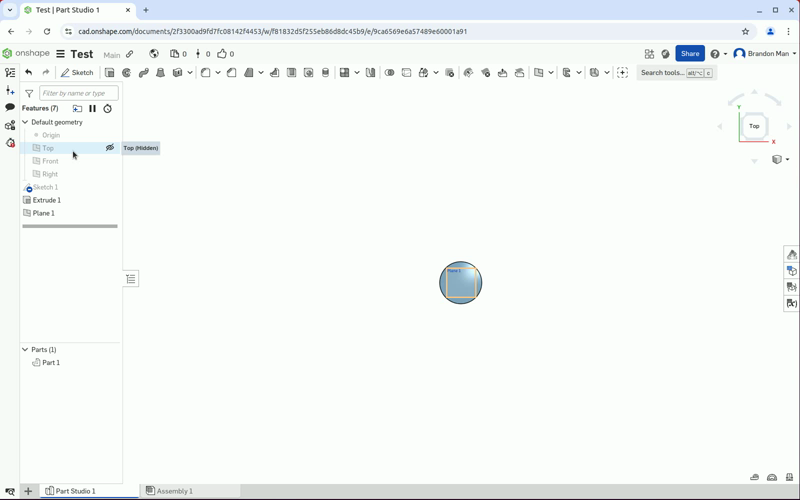
key(shift+s)
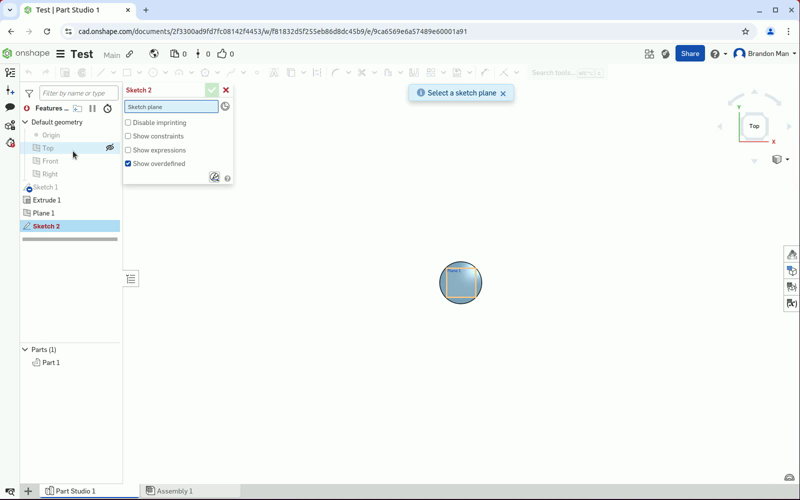
mouse_move(73, 215)
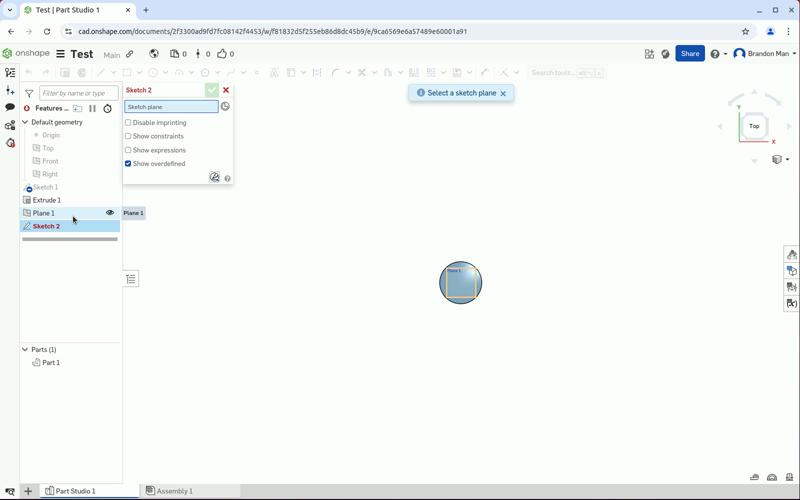
click(73, 215)
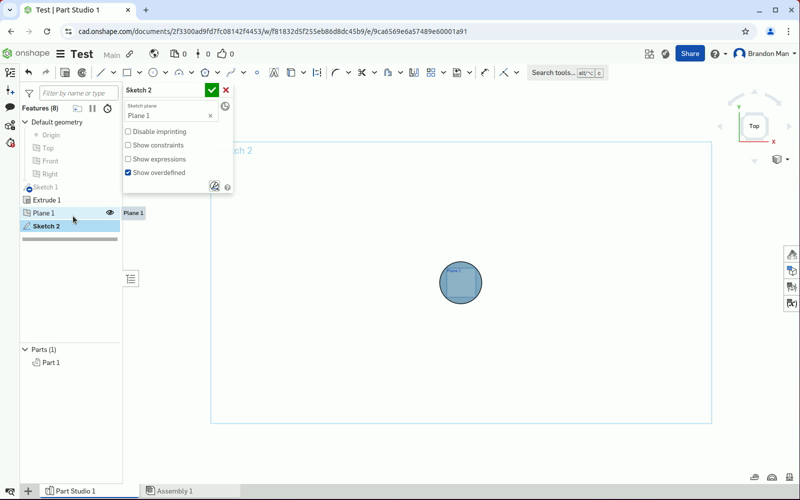
mouse_move(73, 352)
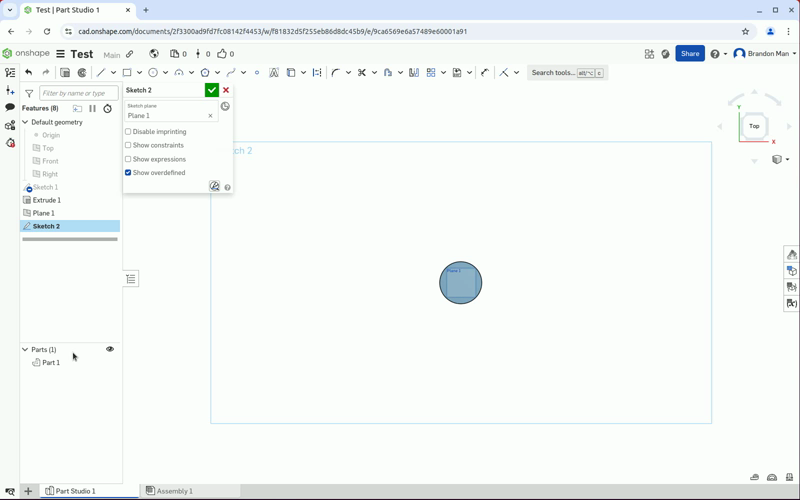
key(y)
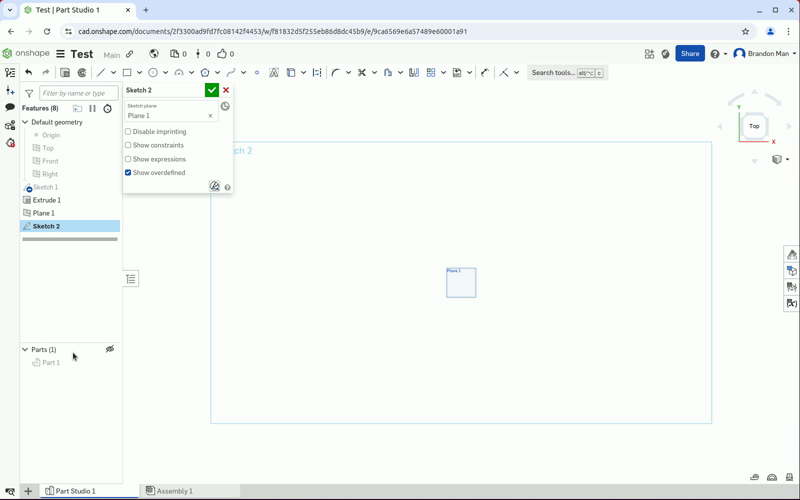
key(l)
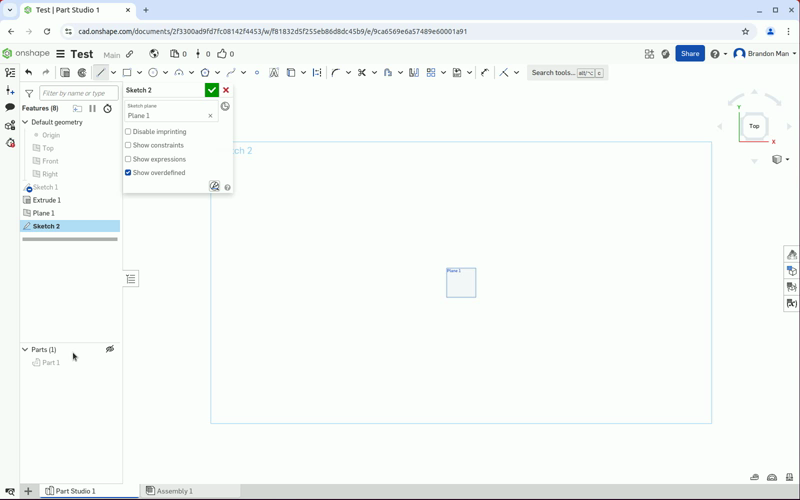
key_down(shift)
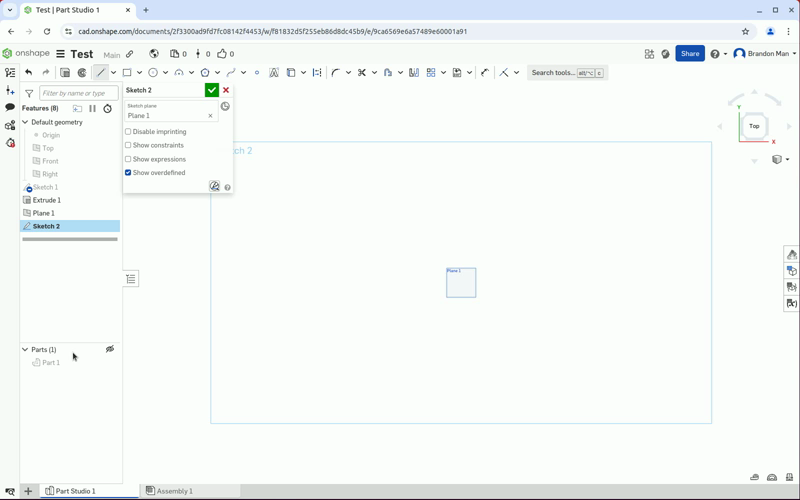
mouse_move(454, 288)
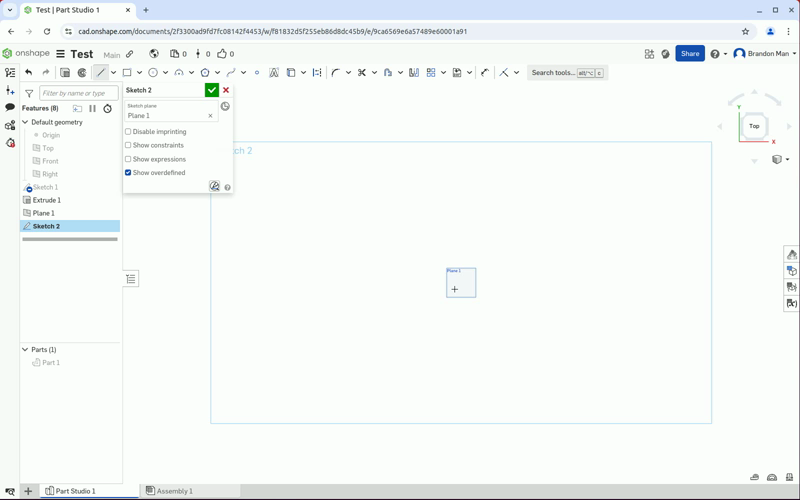
click(454, 288)
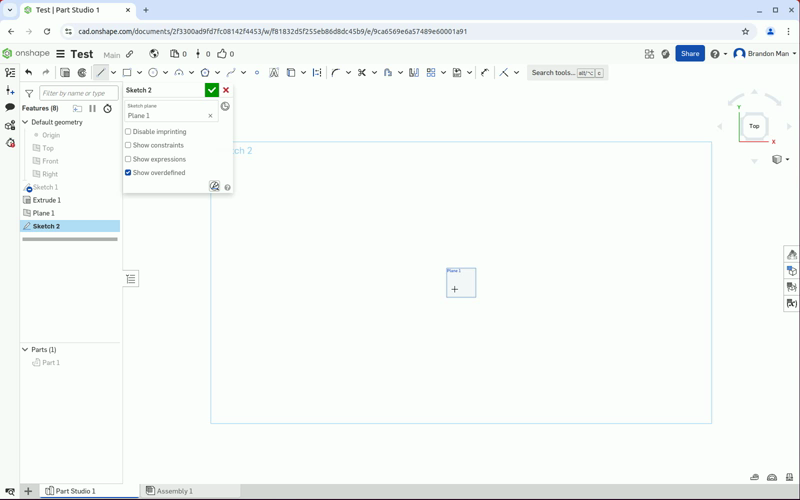
key_up(shift)
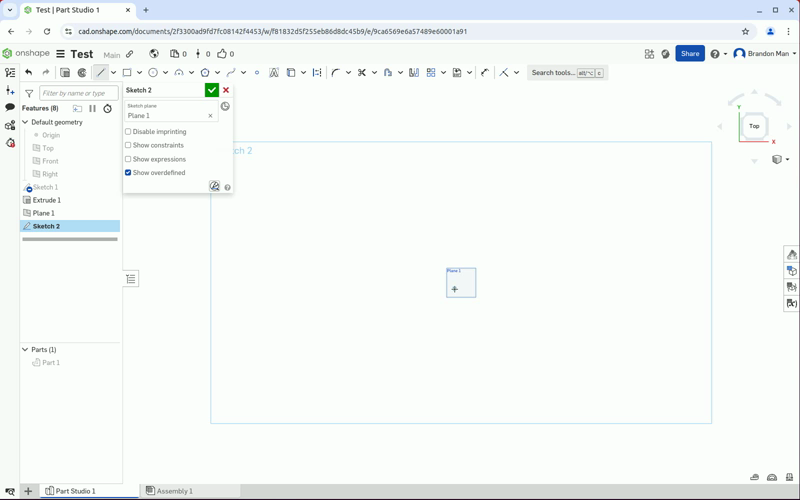
key_down(shift)
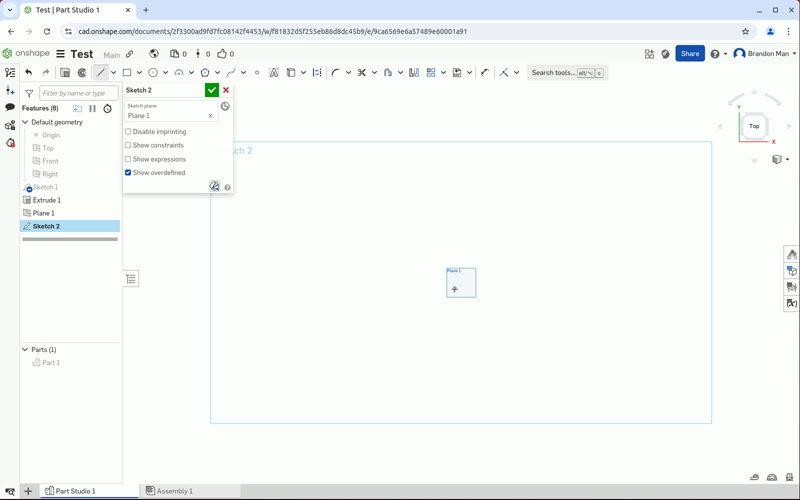
mouse_move(484, 288)
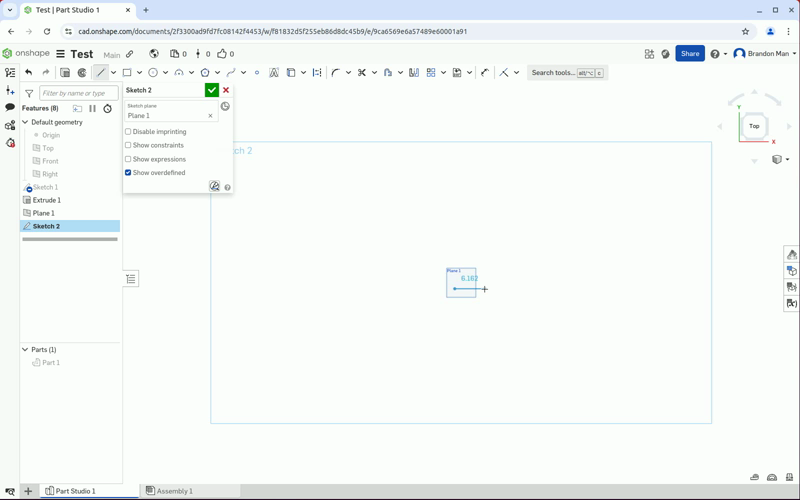
mouse_move(467, 288)
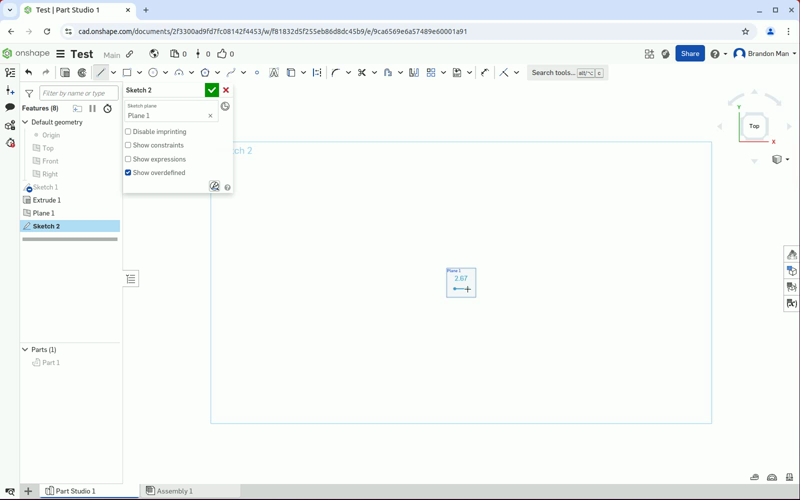
click(467, 288)
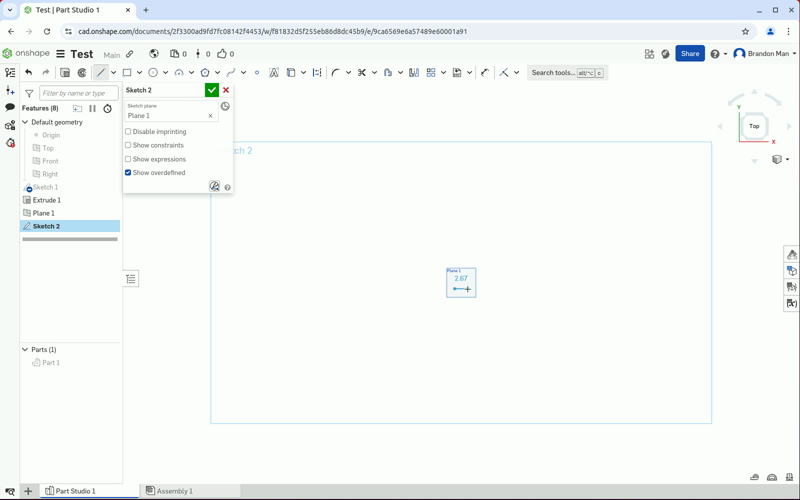
key_up(shift)
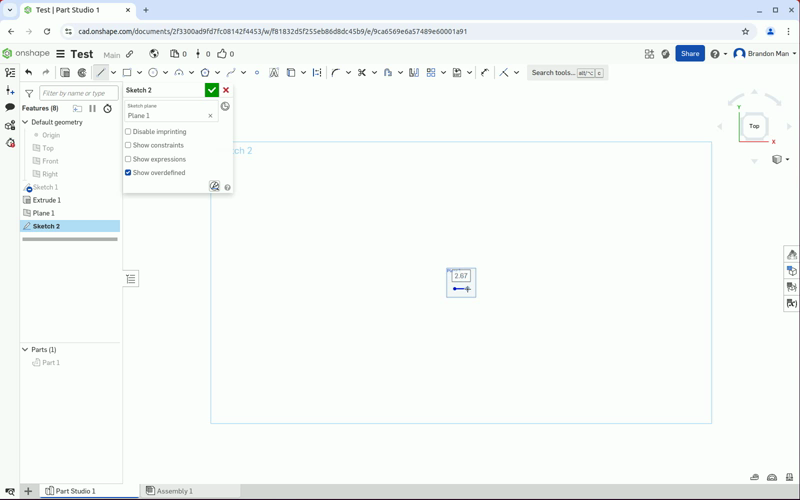
key_down(shift)
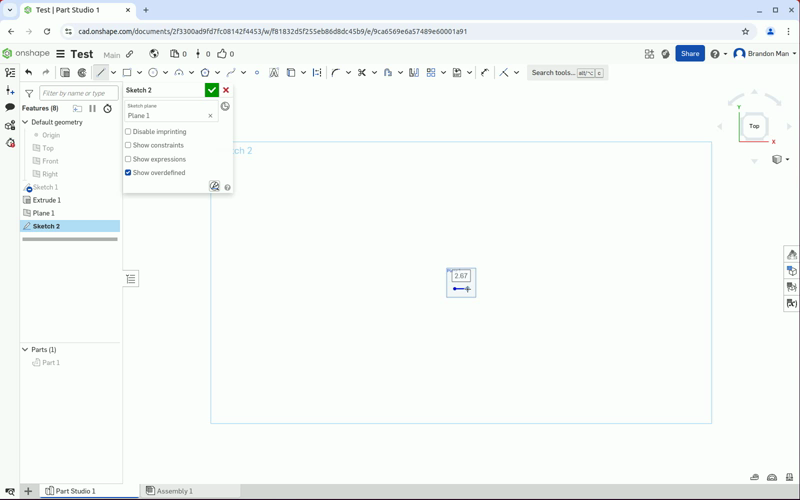
mouse_move(497, 288)
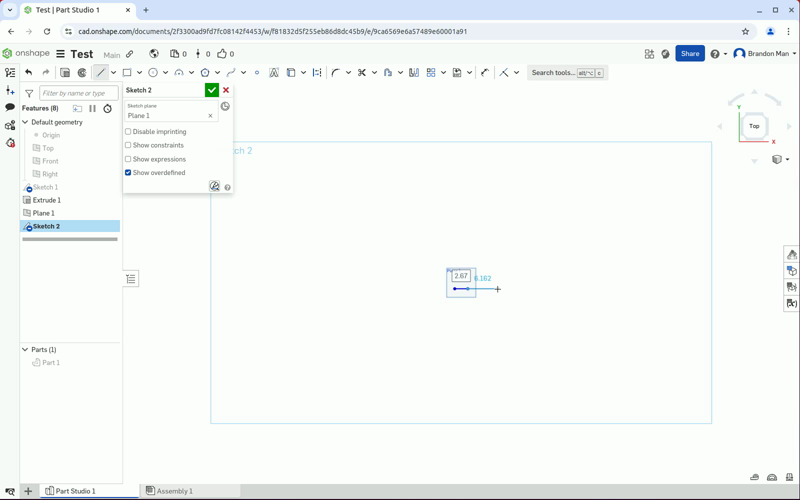
mouse_move(467, 276)
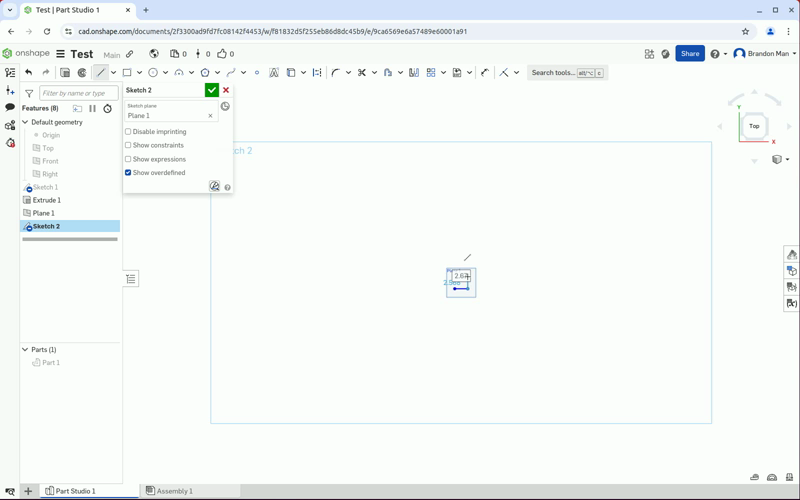
click(467, 276)
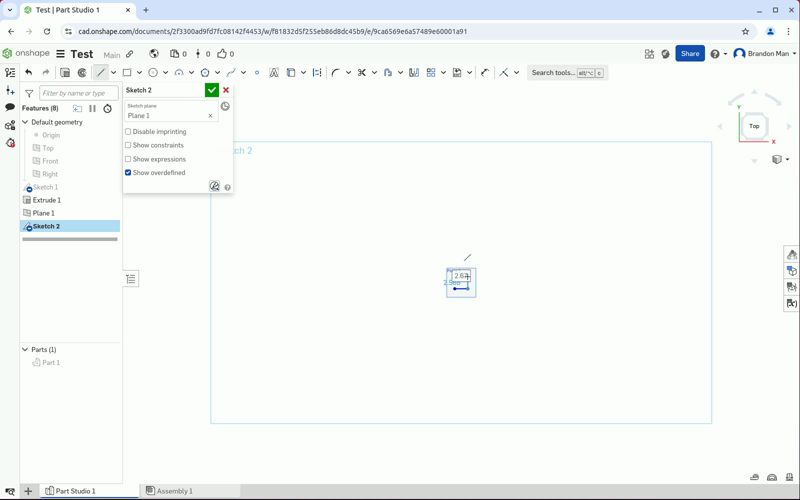
key_up(shift)
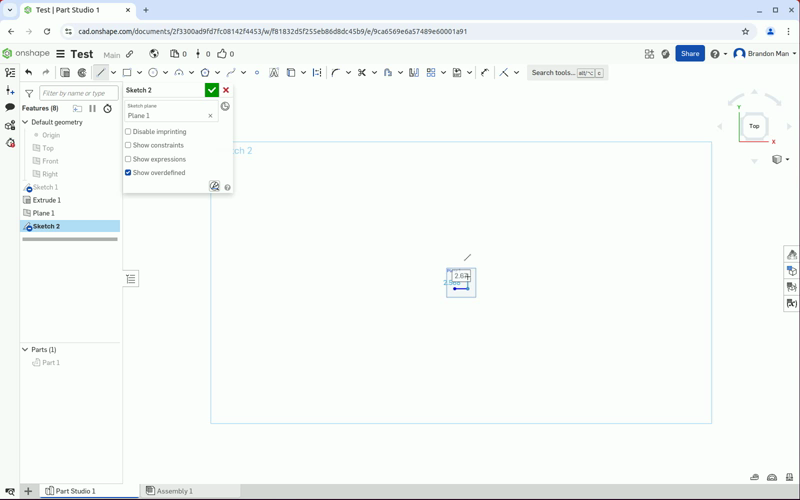
key_down(shift)
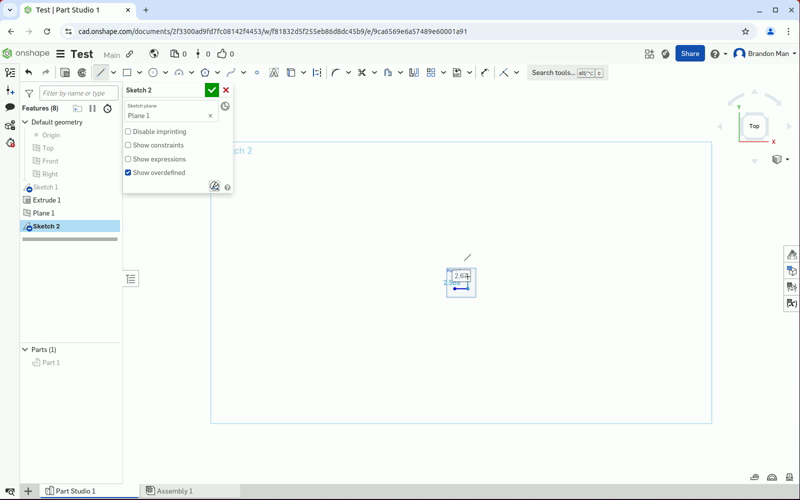
mouse_move(497, 276)
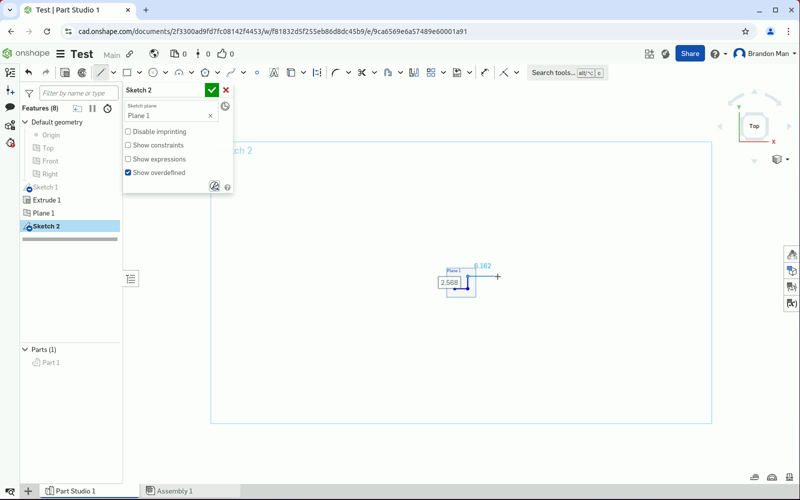
mouse_move(454, 276)
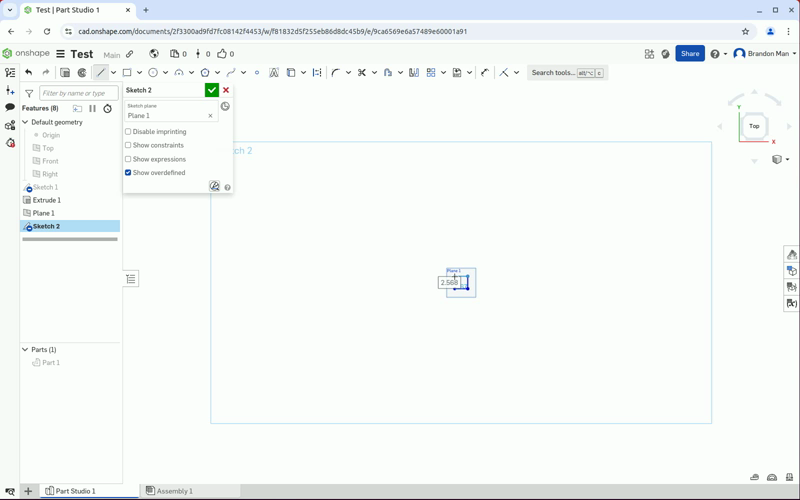
click(454, 276)
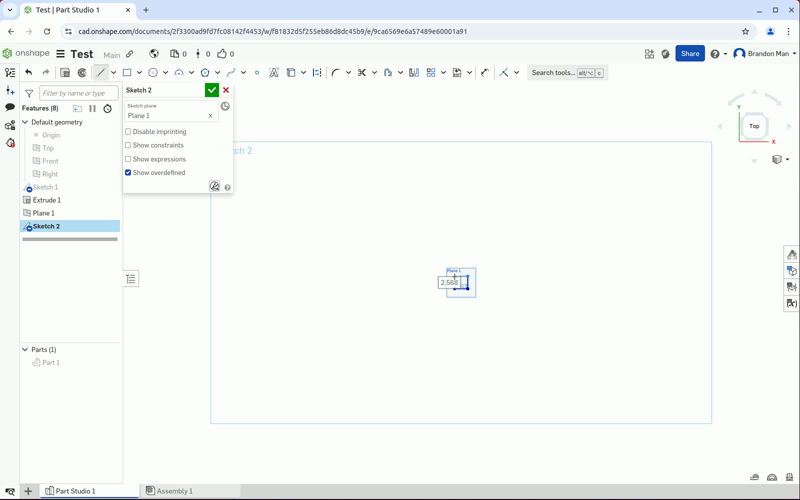
key_up(shift)
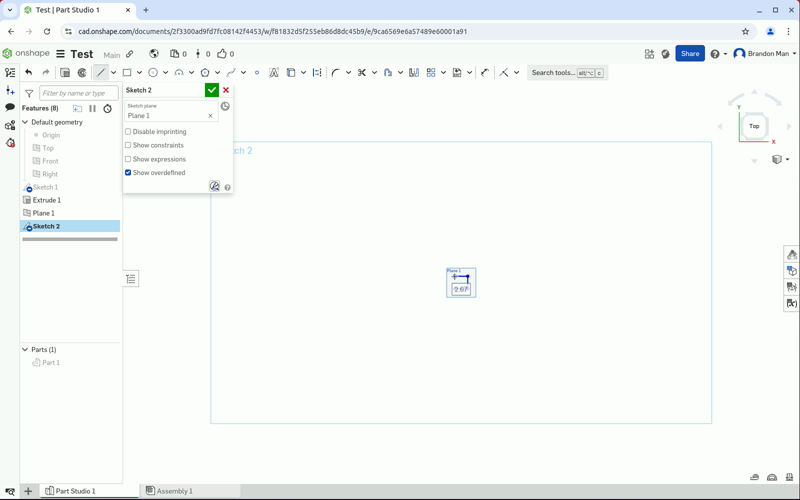
mouse_move(484, 276)
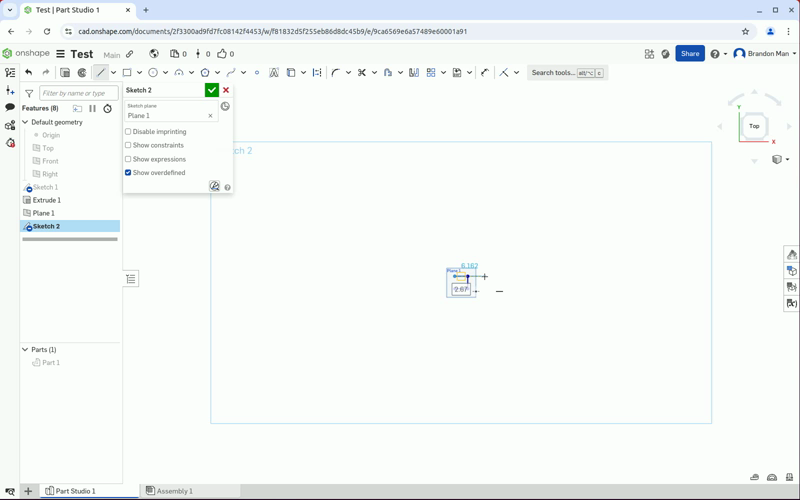
key_down(shift)
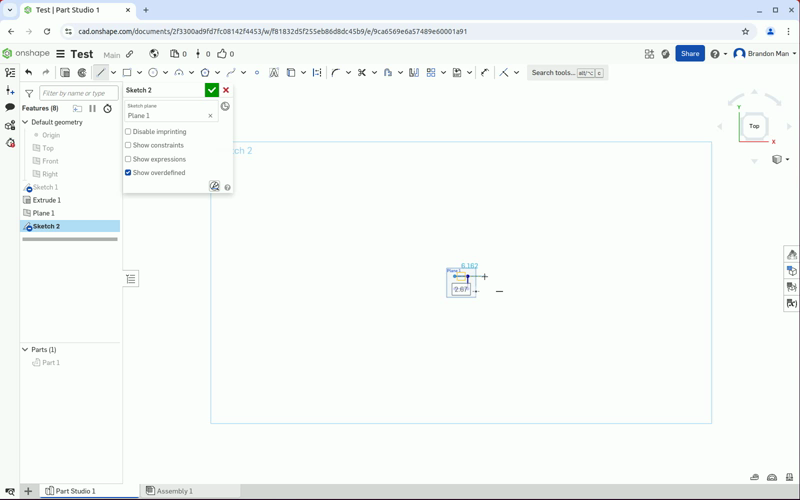
mouse_move(454, 288)
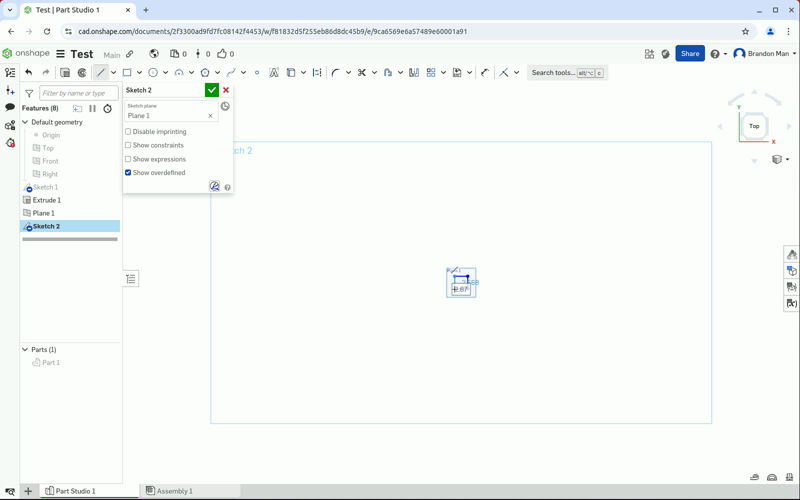
key_up(shift)
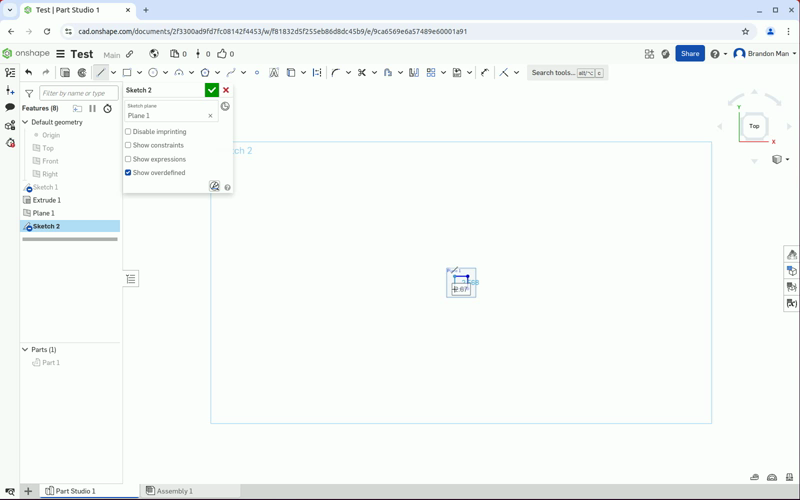
click(454, 288)
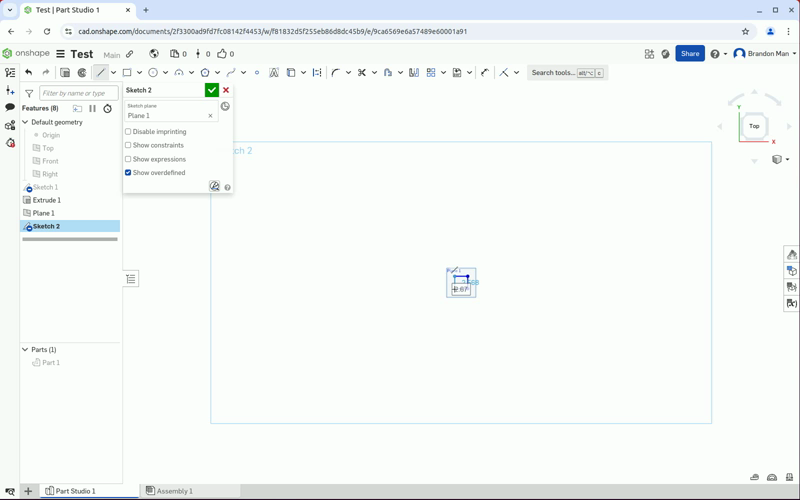
key(esc)
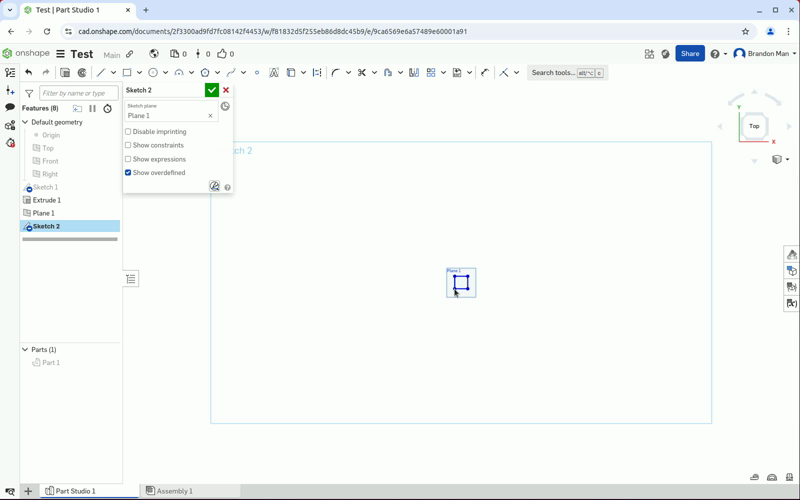
mouse_move(458, 287)
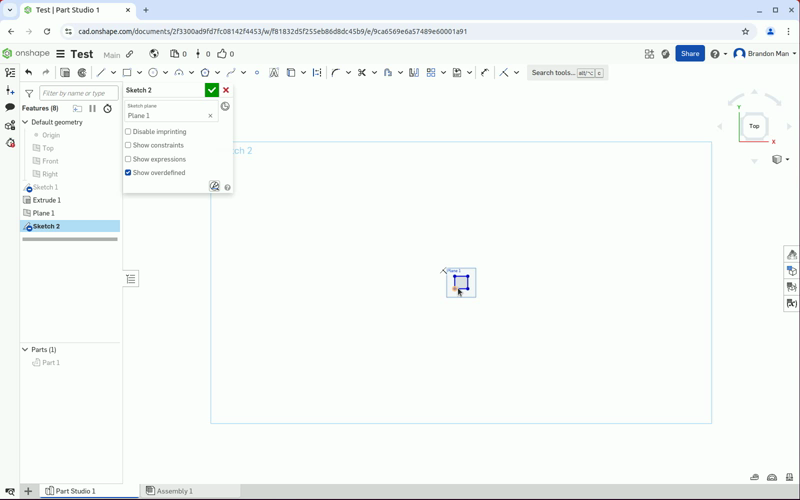
scroll(6)
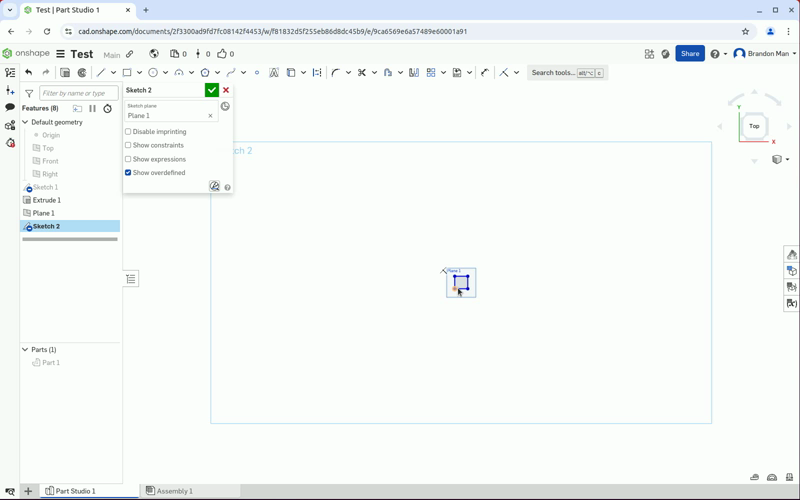
scroll(6)
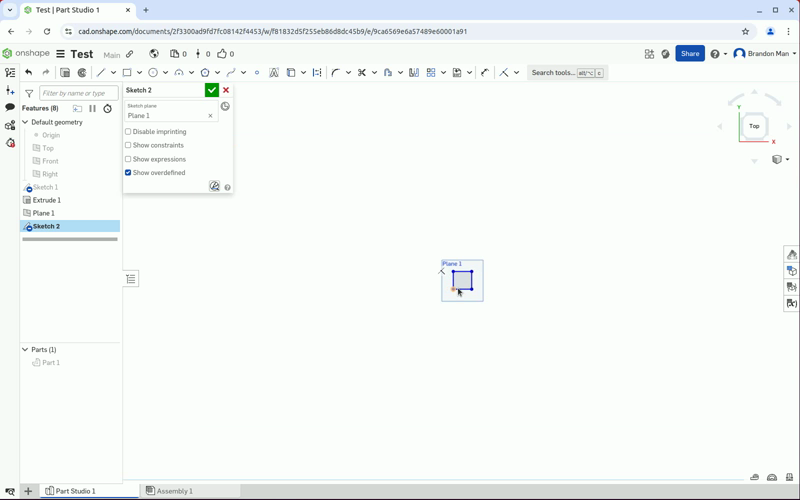
scroll(6)
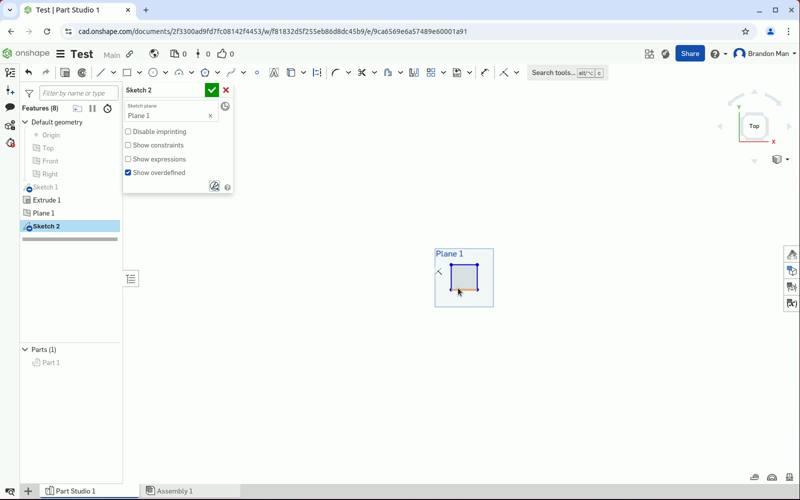
scroll(6)
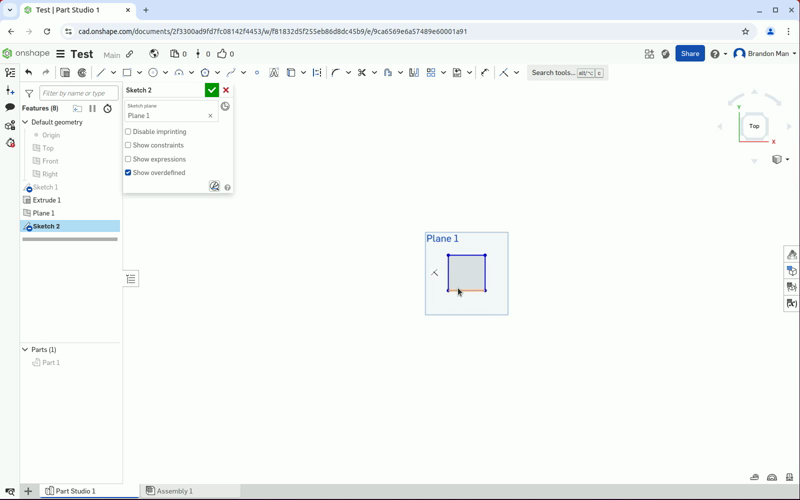
scroll(6)
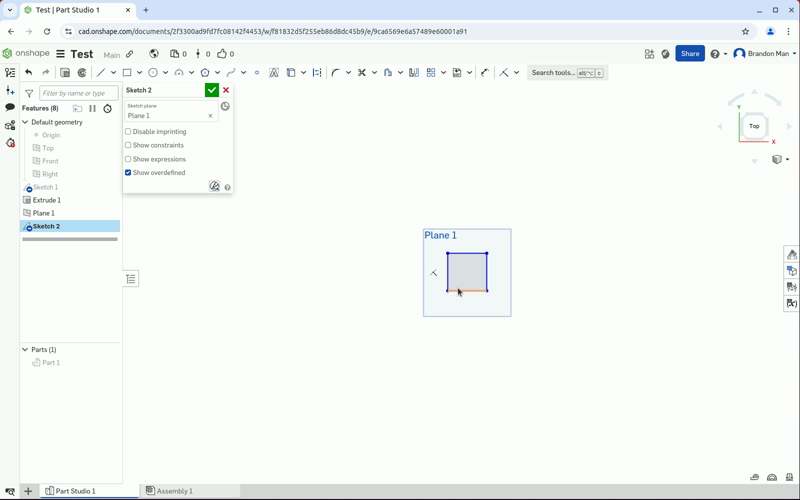
scroll(6)
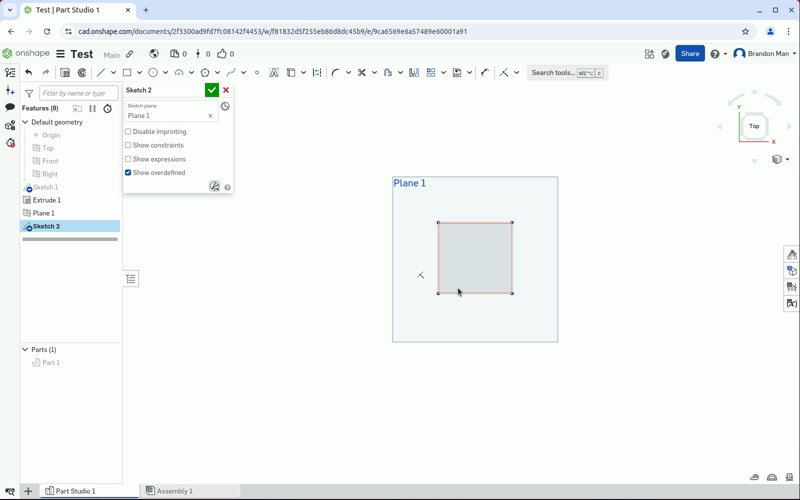
scroll(6)
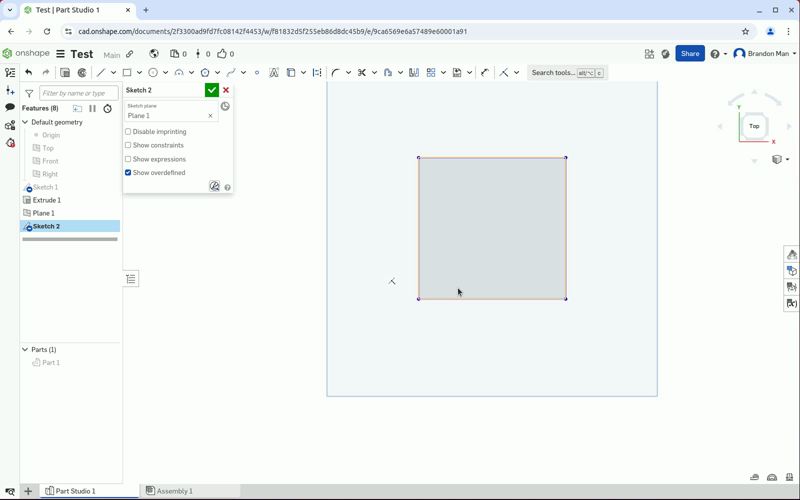
click(458, 287)
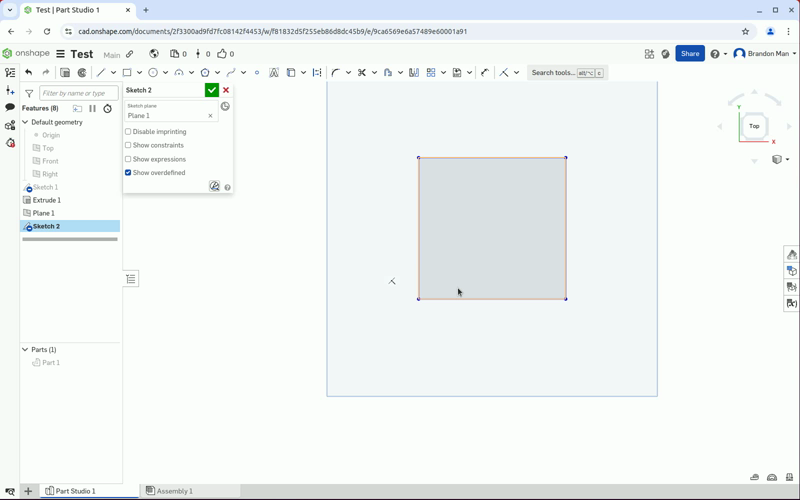
scroll(-6)
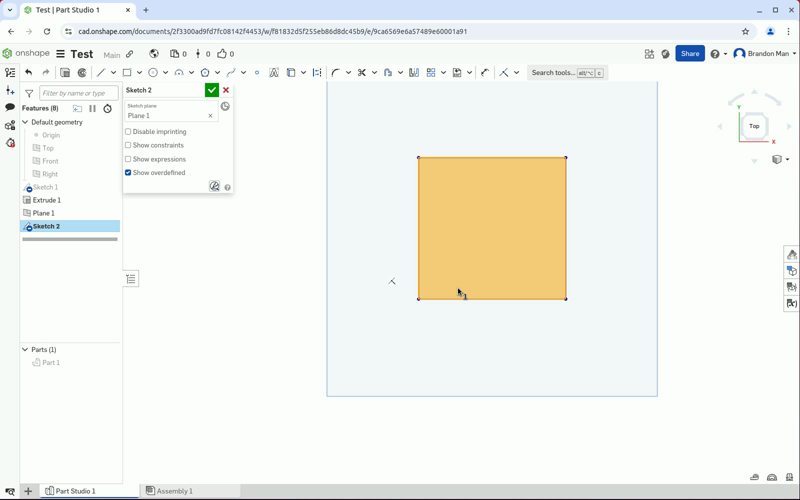
scroll(-6)
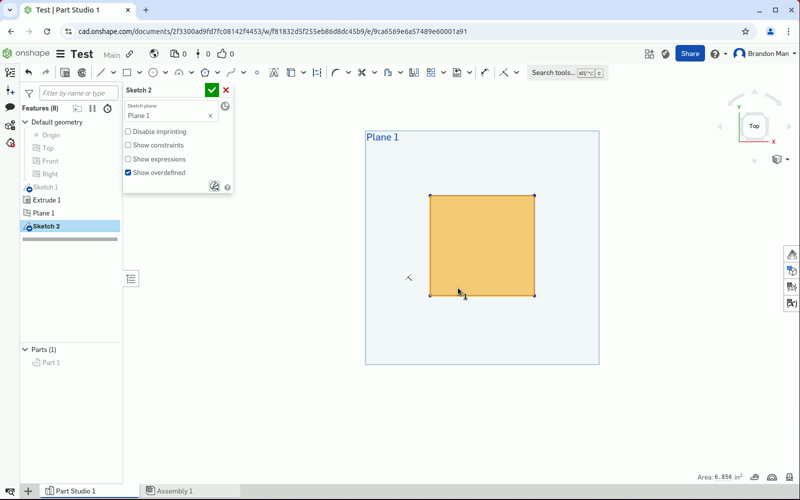
scroll(-6)
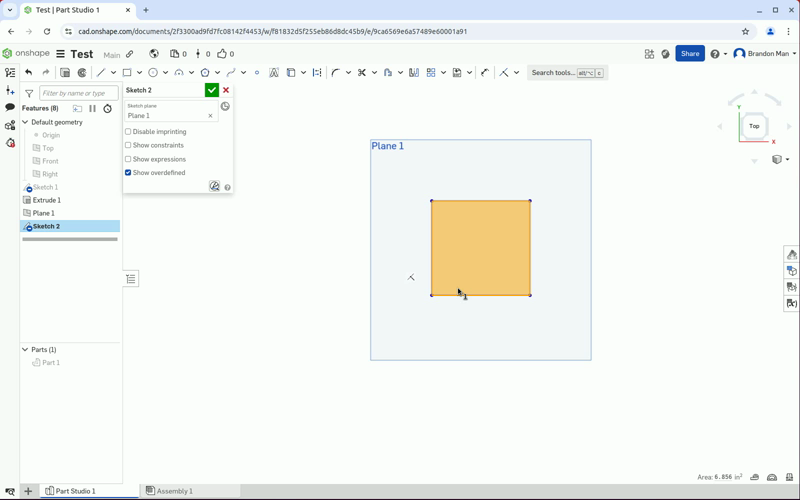
scroll(-6)
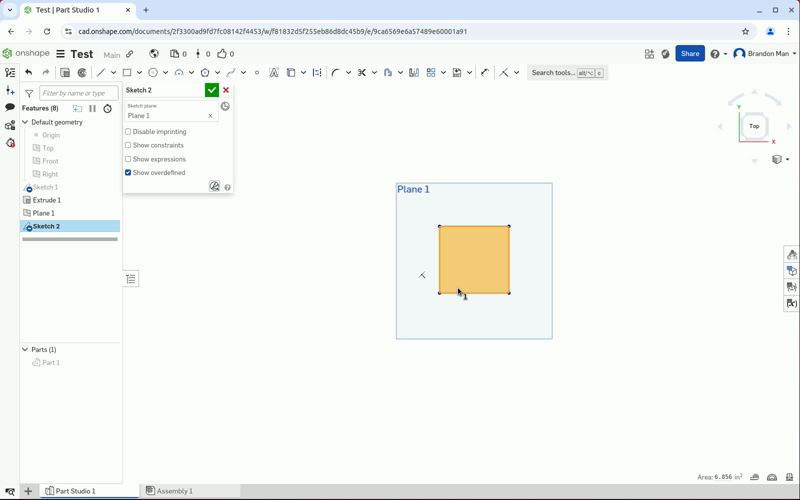
scroll(-6)
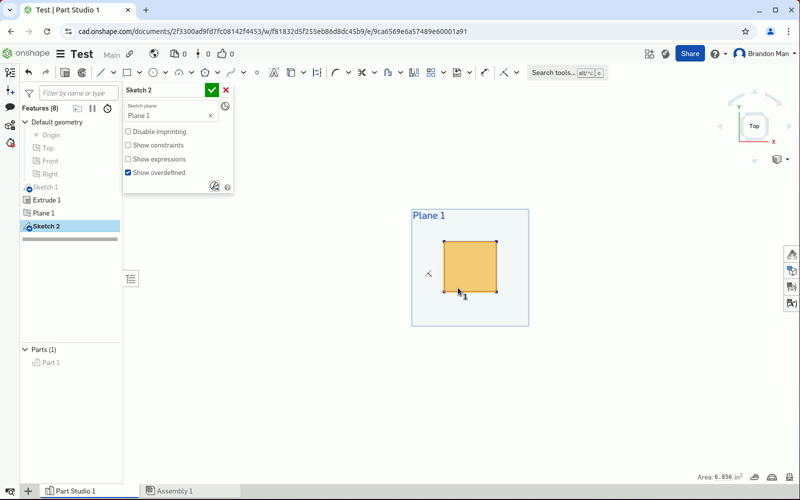
scroll(-6)
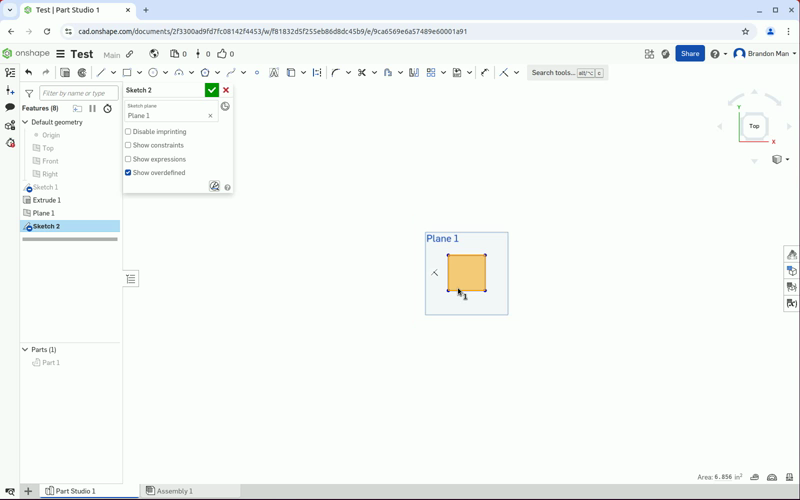
scroll(-6)
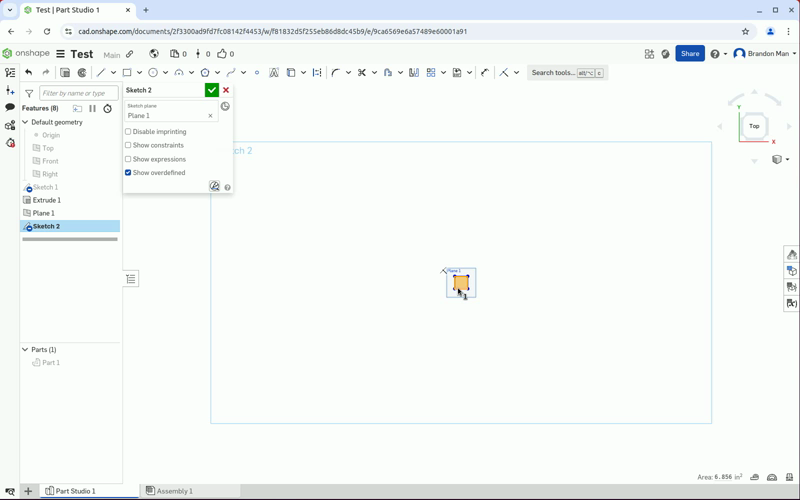
mouse_move(73, 352)
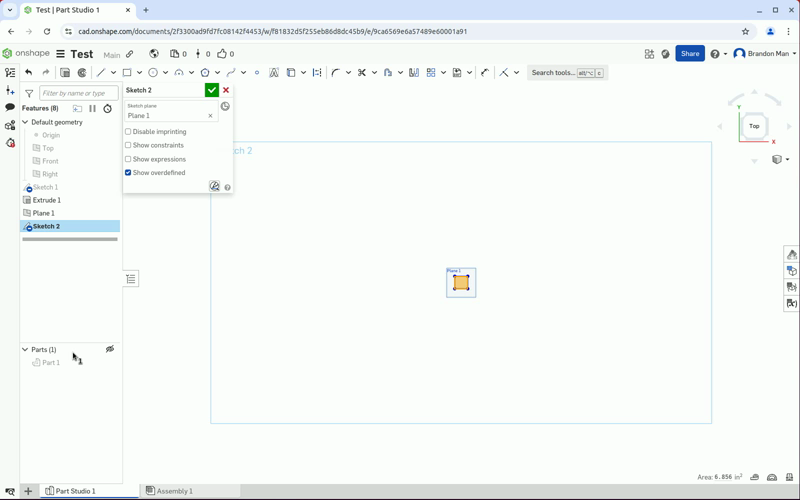
key(shift+y)
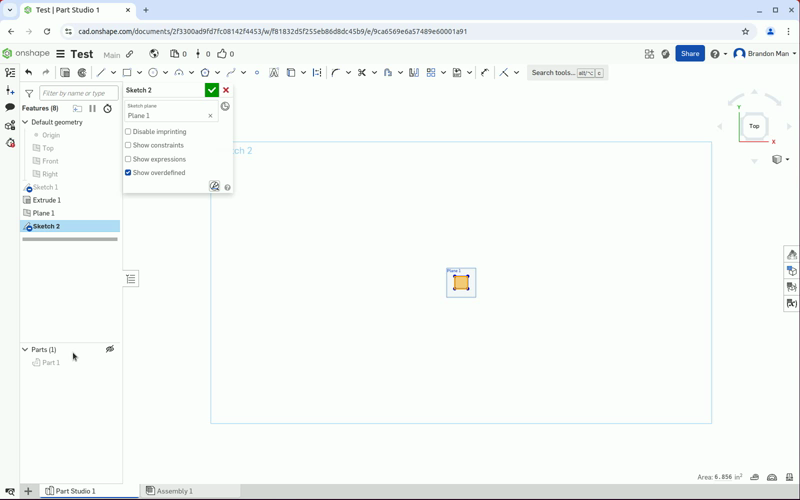
key(shift+e)
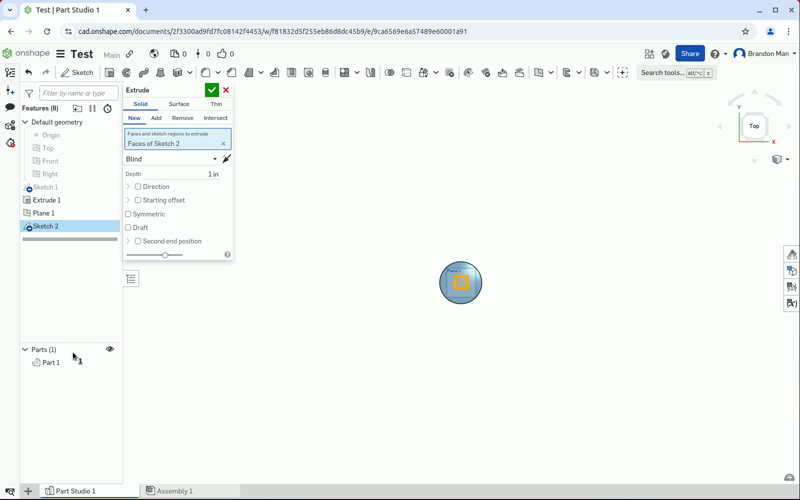
mouse_move(143, 106)
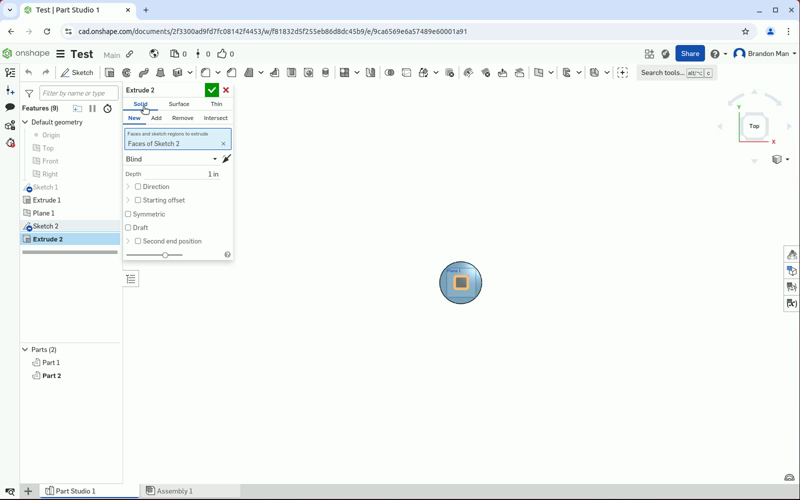
click(143, 106)
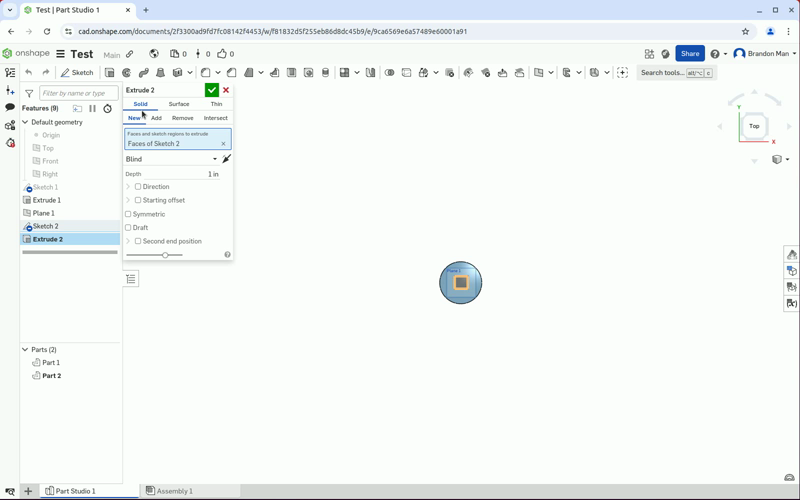
mouse_move(137, 120)
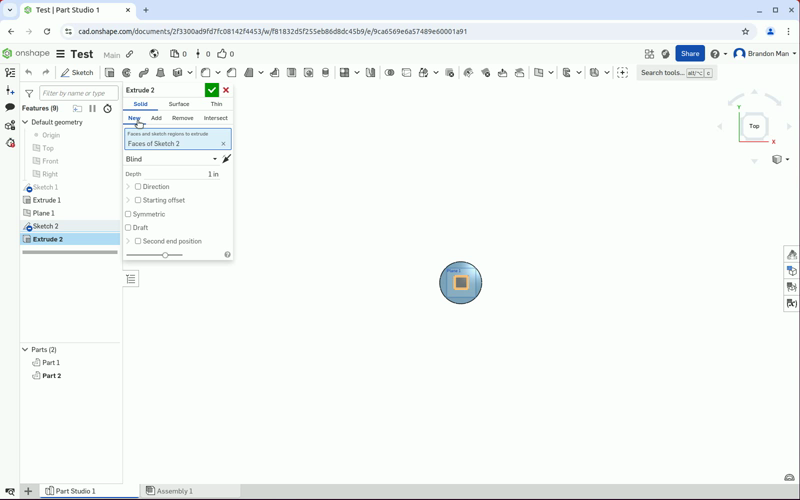
click(137, 120)
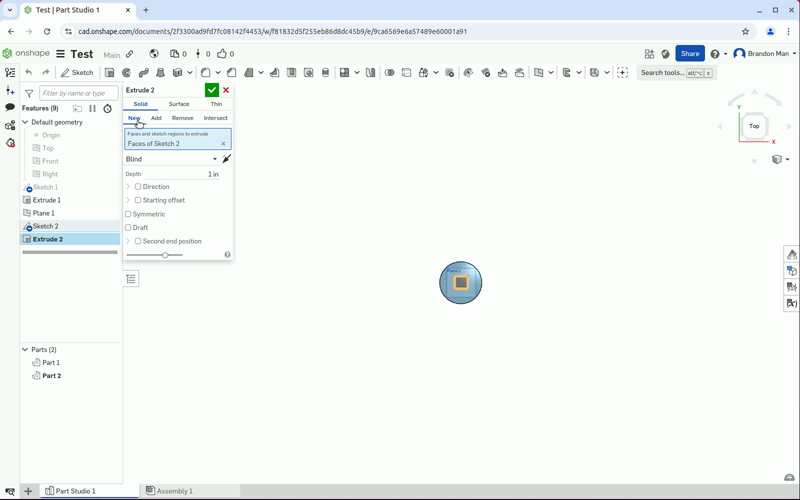
key(tab, 4)
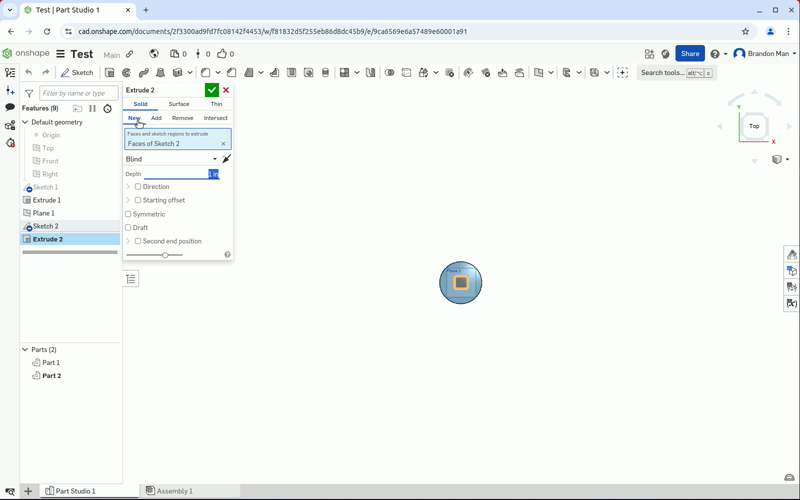
text(13.721)
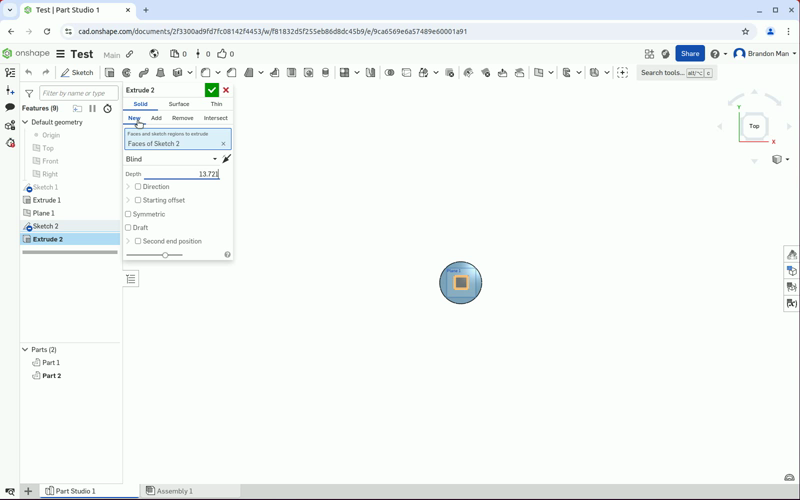
key(enter)
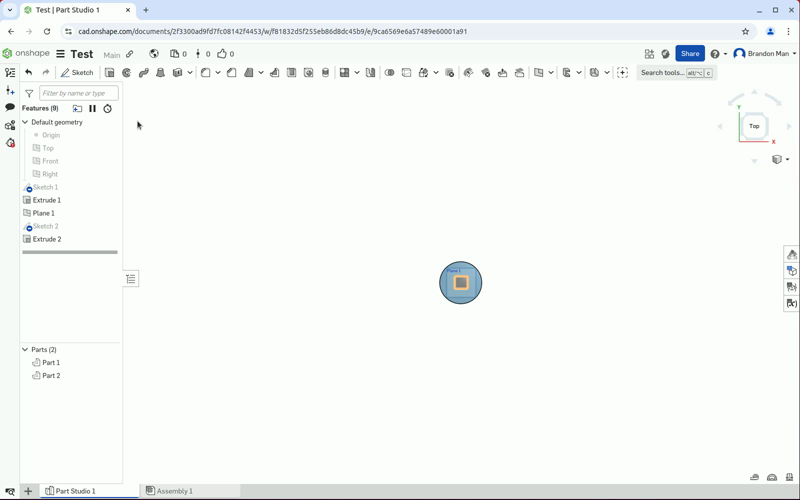
key(shift+h)
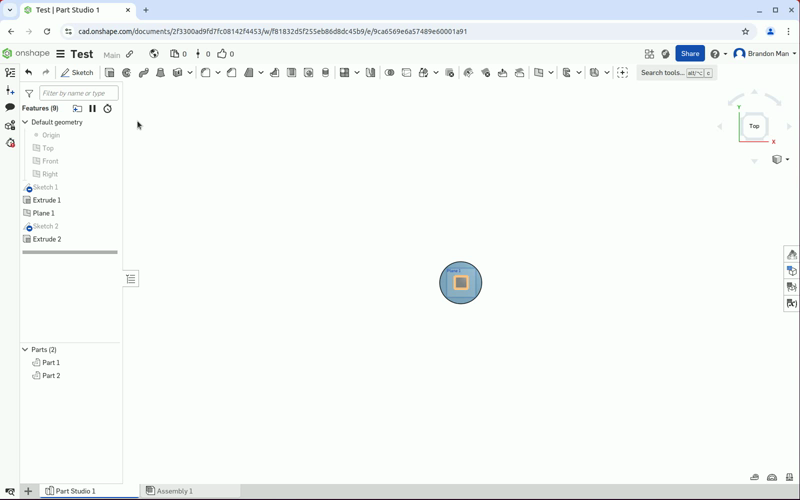
key(shift+h)
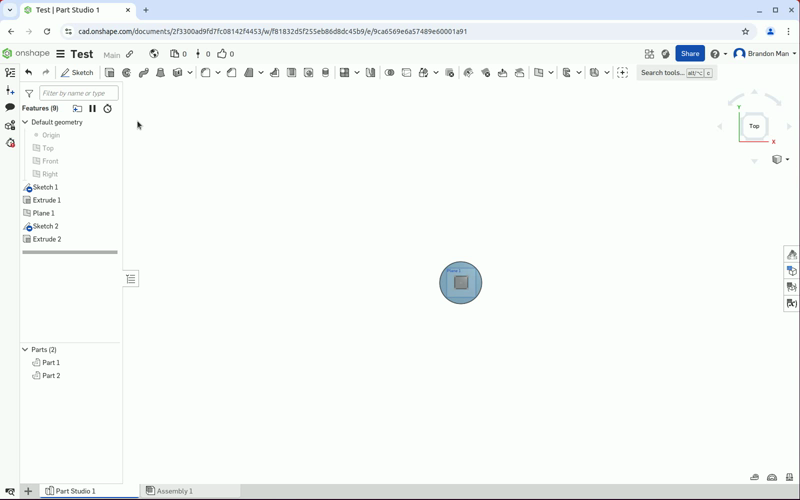
key(shift+7)
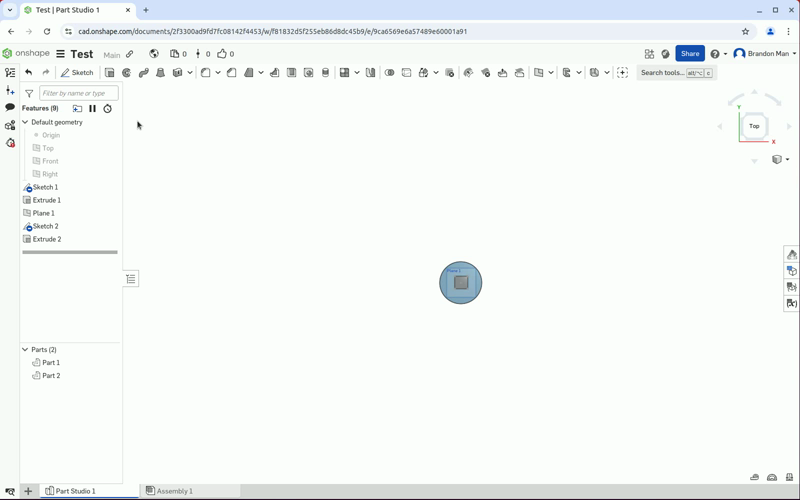
key(up, 3)
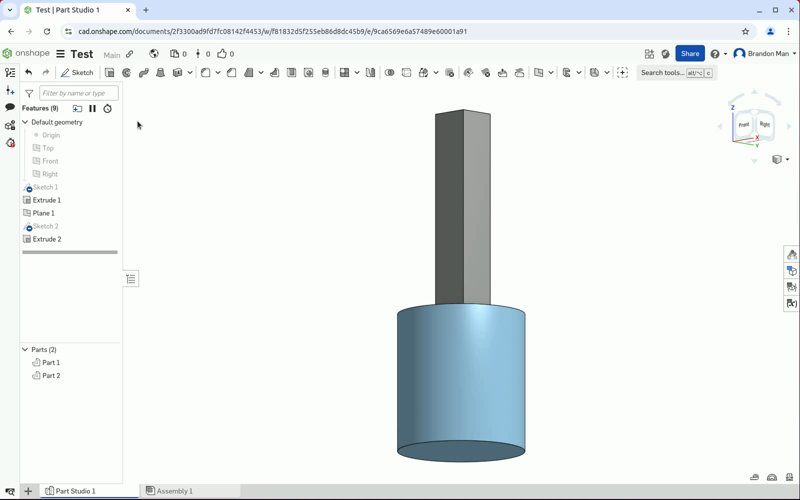
key(left, 3)
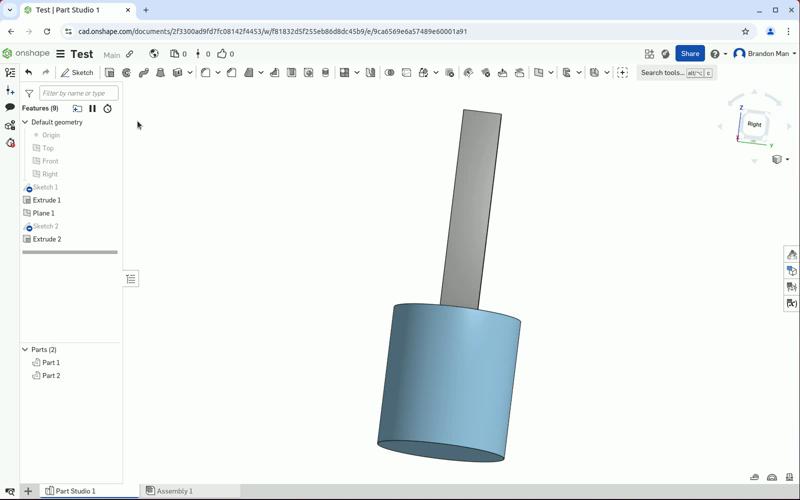
key(right, 3)
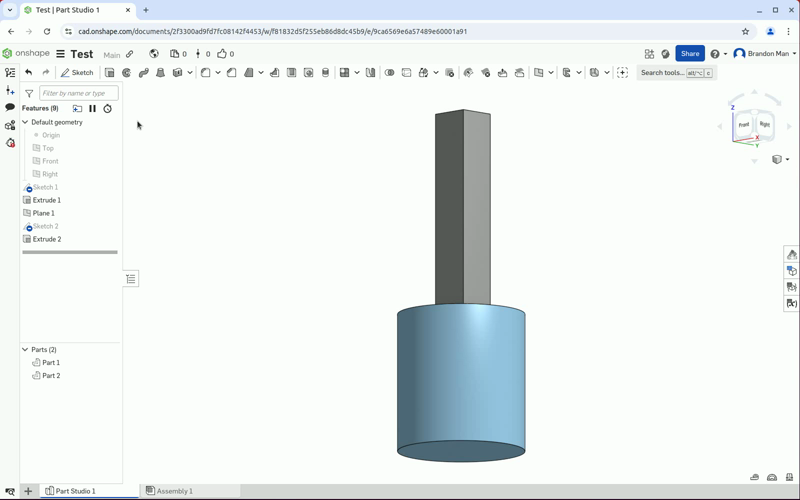
key(down, 3)
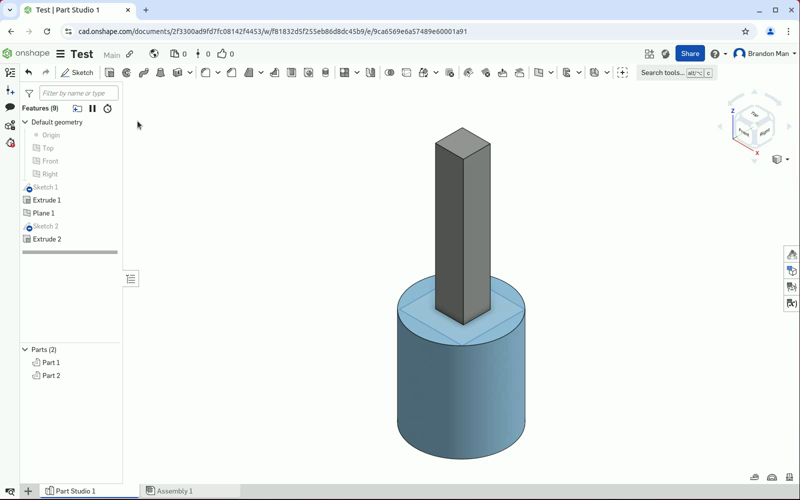
mouse_move(73, 189)
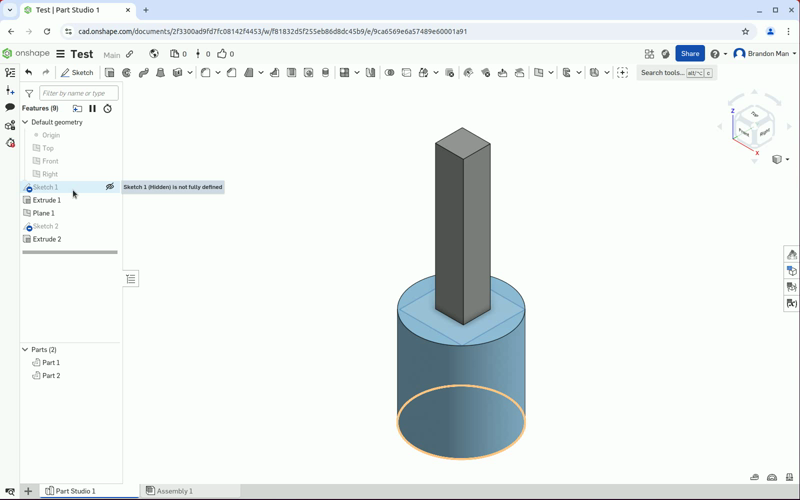
click(73, 189)